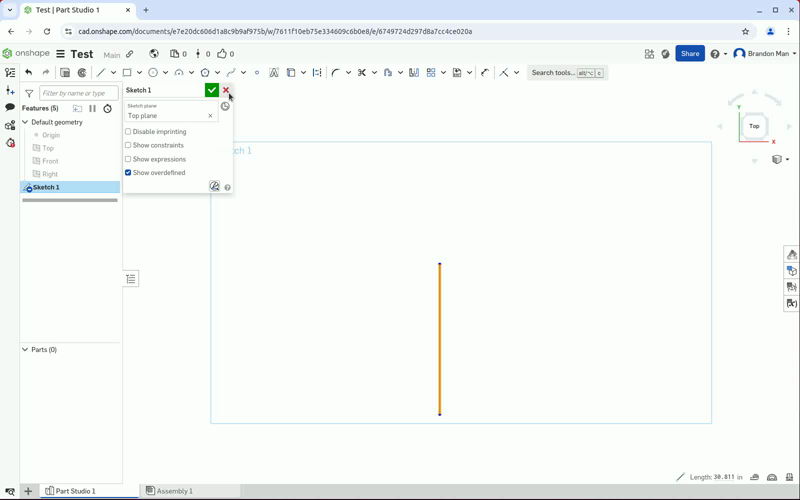
key(shift+h)
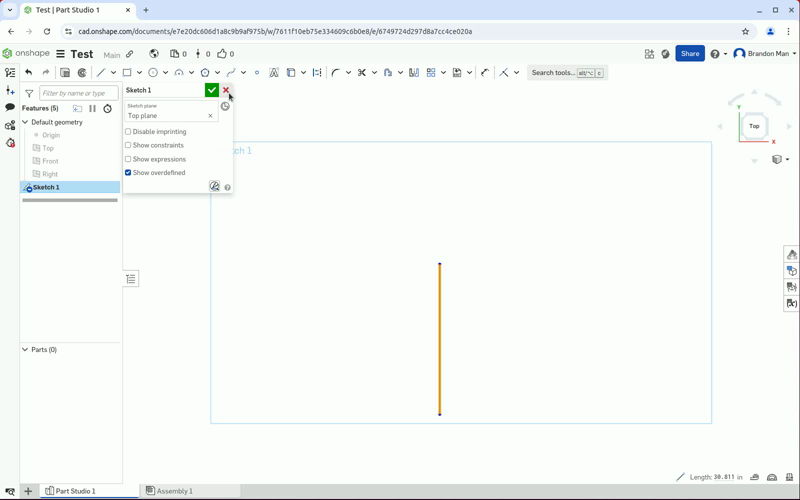
key(shift+s)
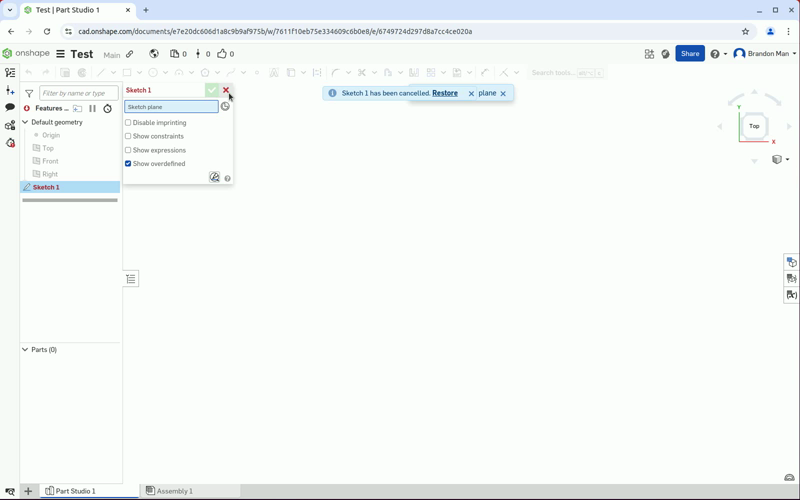
mouse_move(73, 150)
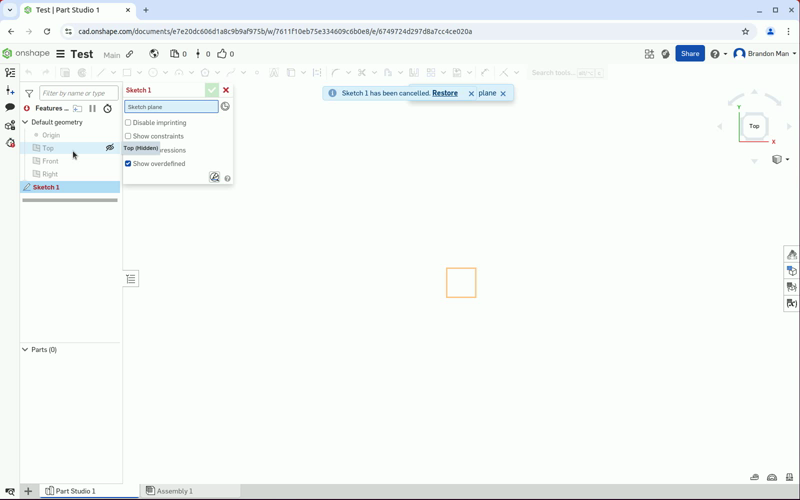
click(73, 150)
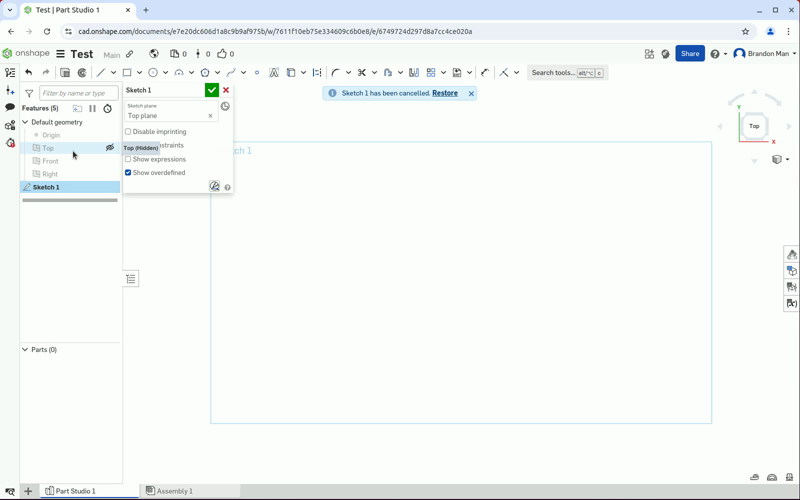
mouse_move(73, 352)
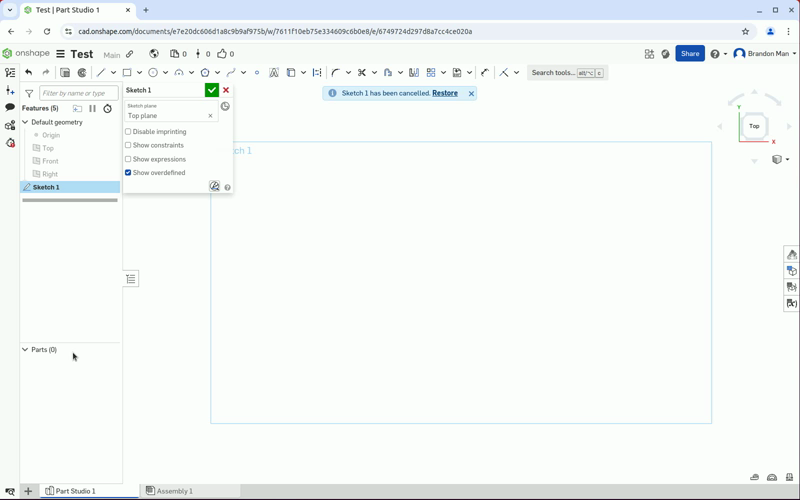
key(y)
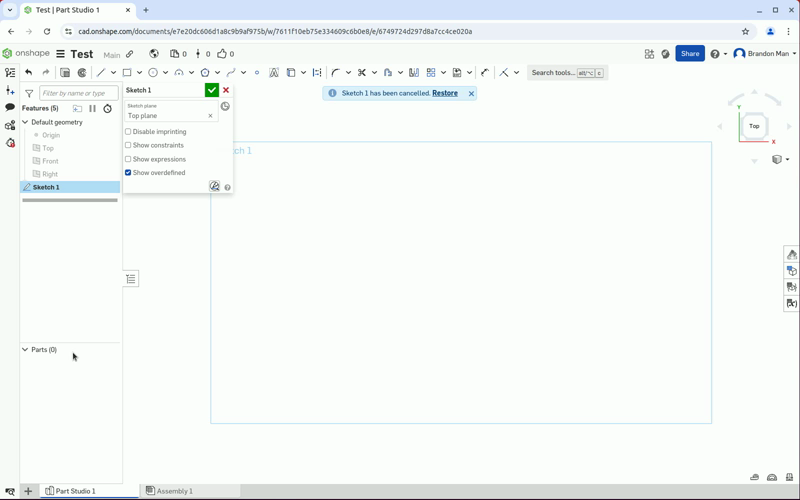
key(c)
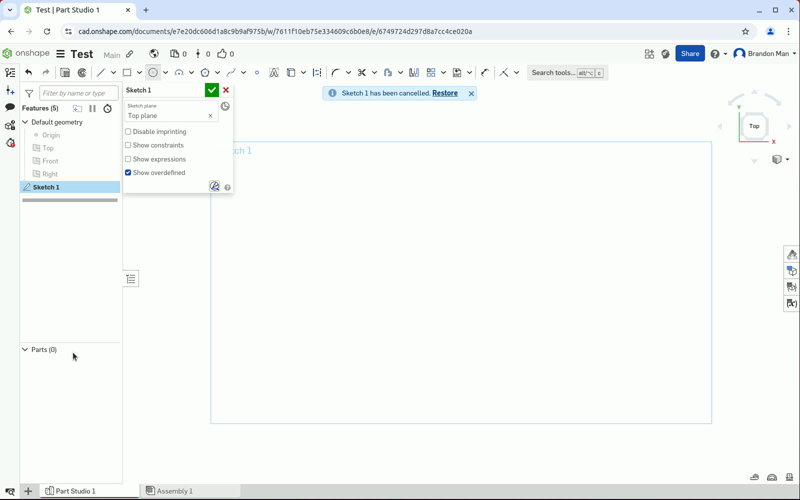
key_down(shift)
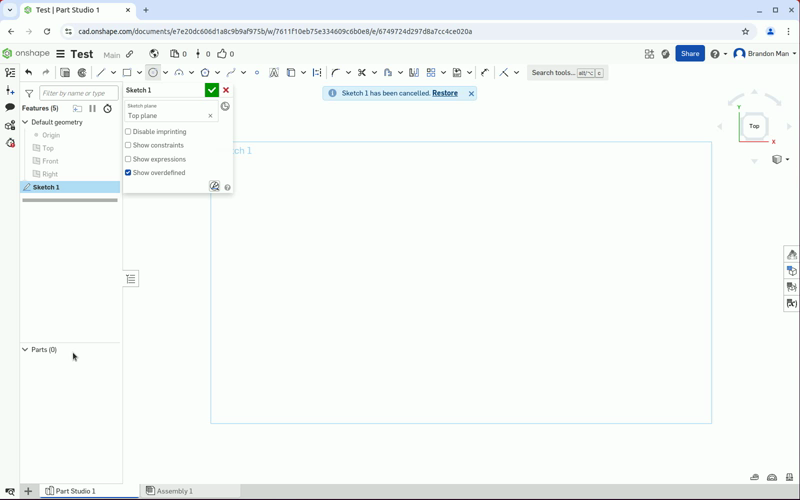
mouse_move(460, 282)
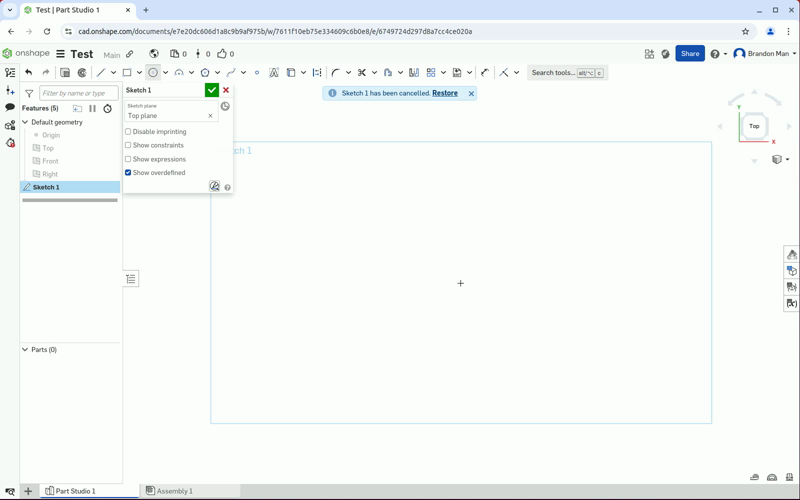
click(460, 282)
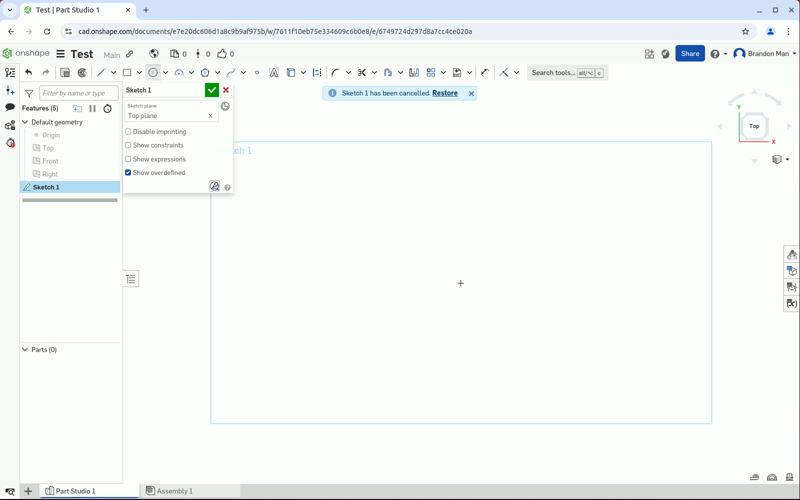
key_up(shift)
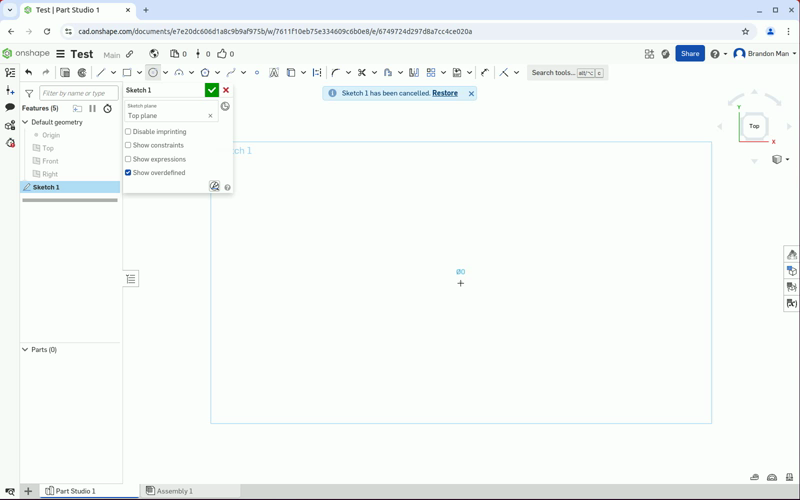
mouse_move(499, 282)
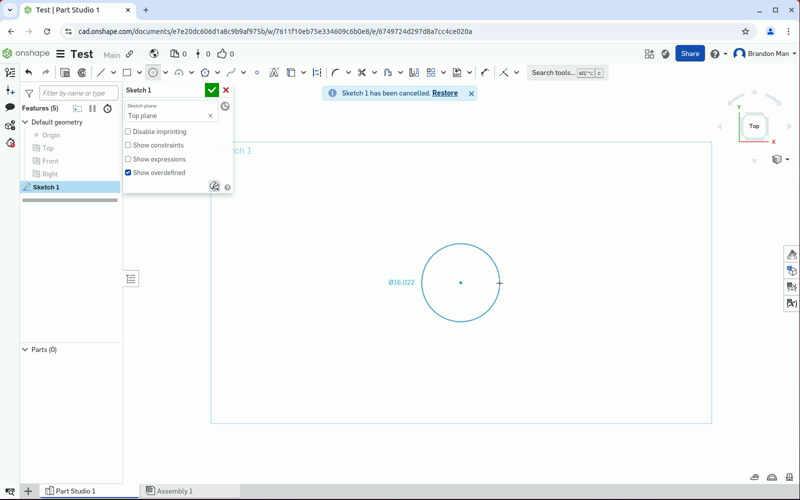
click(499, 282)
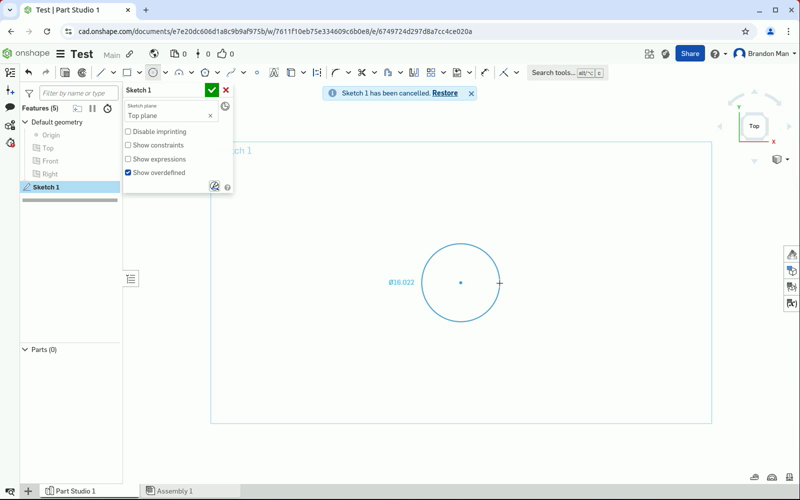
key(esc)
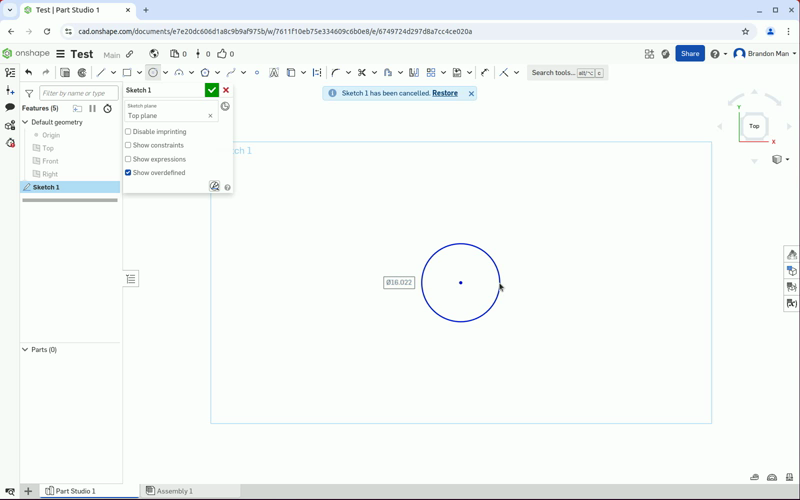
mouse_move(474, 254)
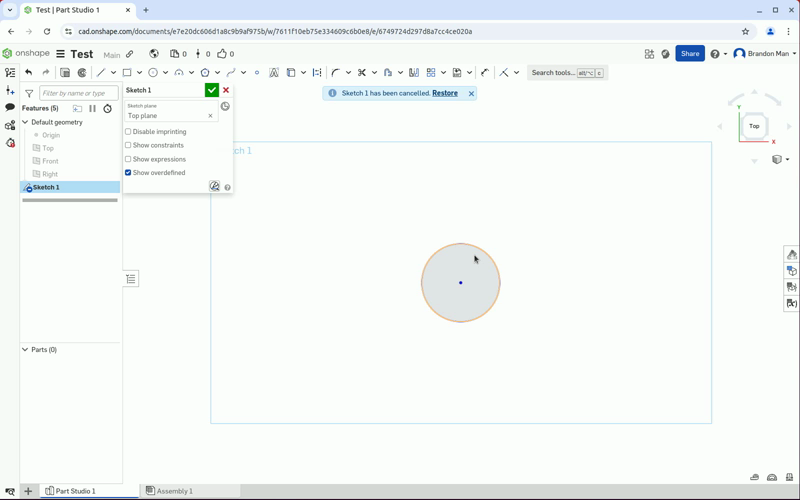
click(474, 254)
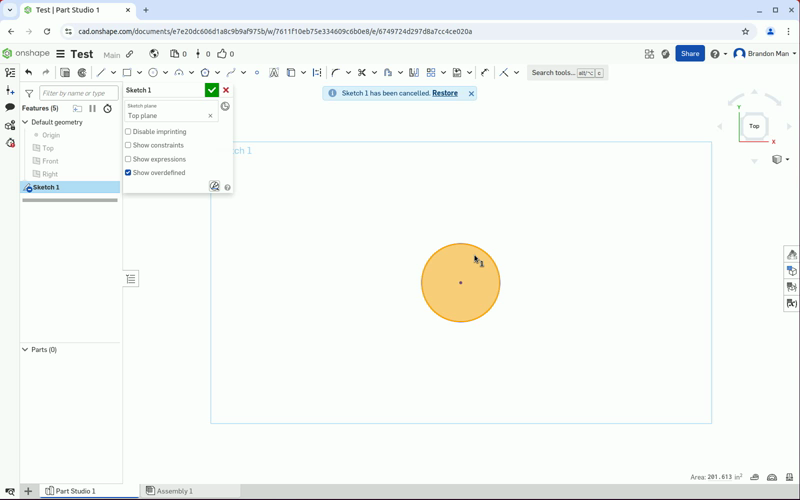
mouse_move(73, 352)
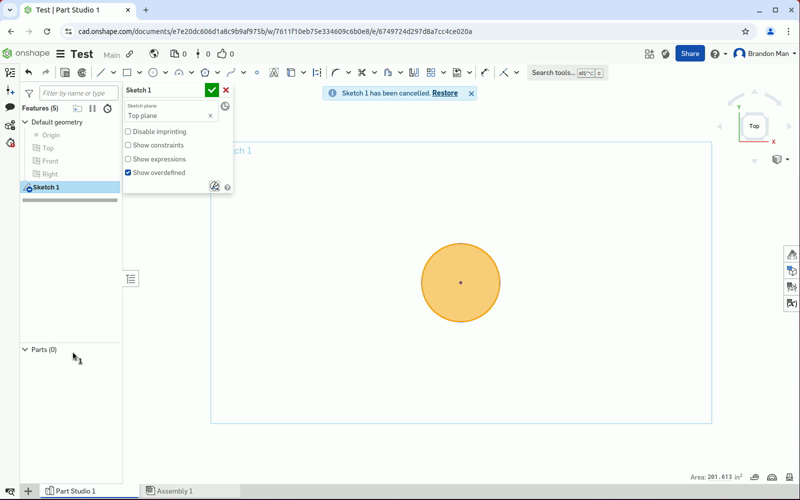
key(shift+y)
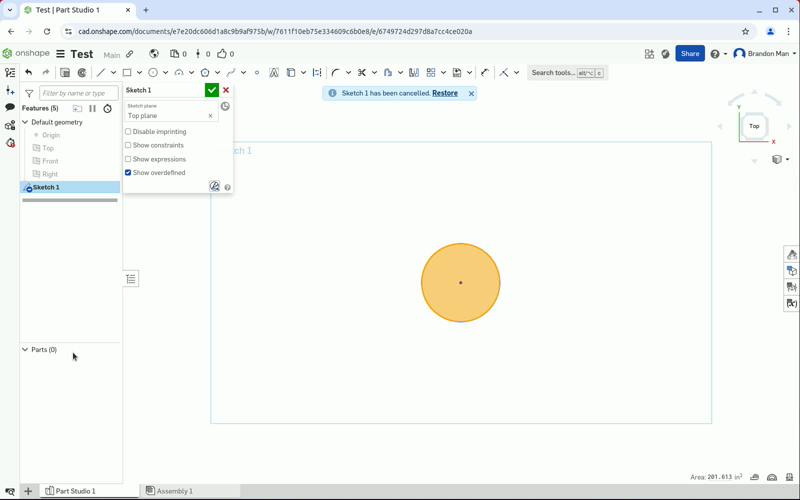
key(shift+e)
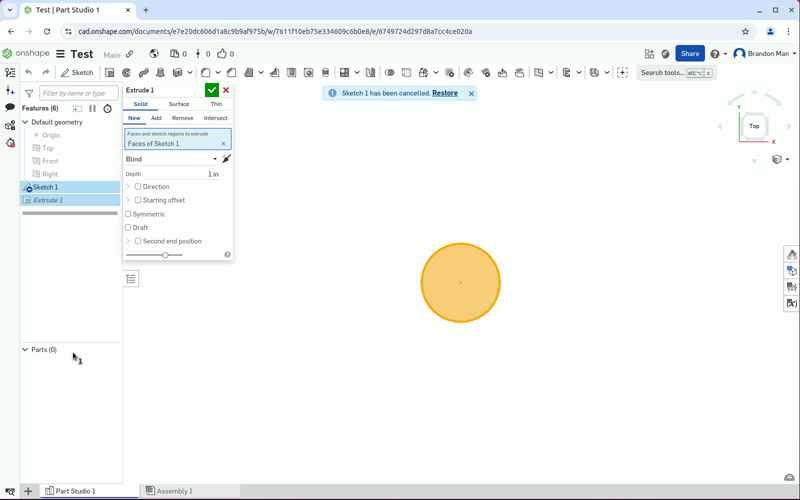
mouse_move(143, 106)
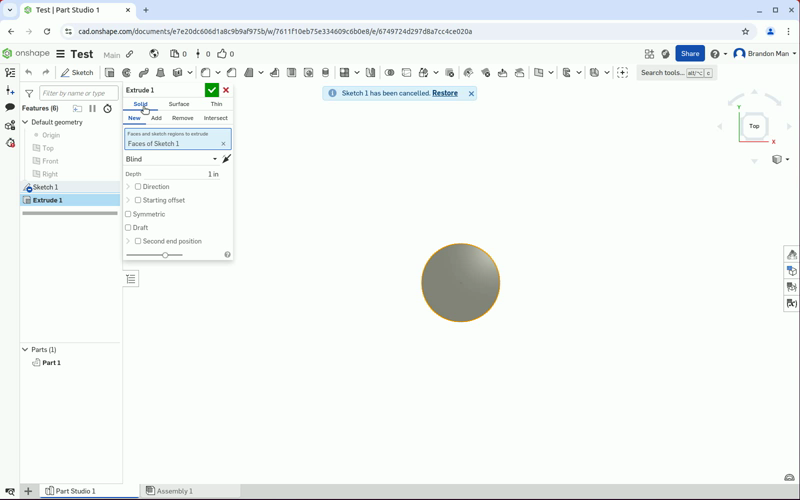
click(143, 106)
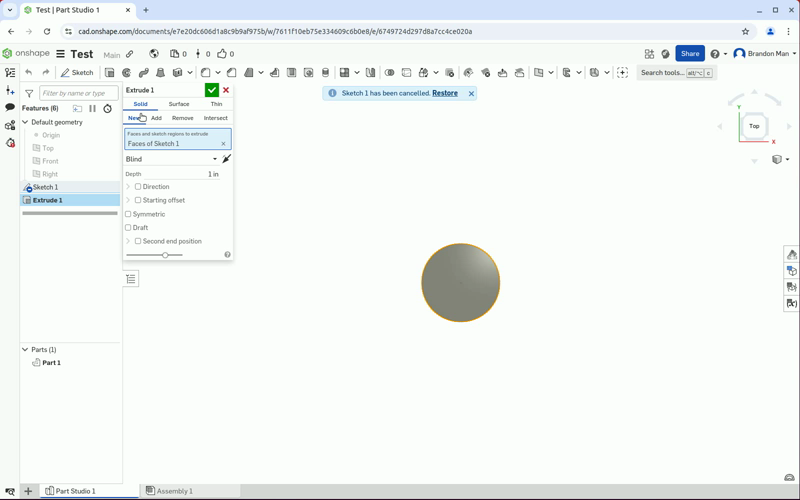
mouse_move(137, 120)
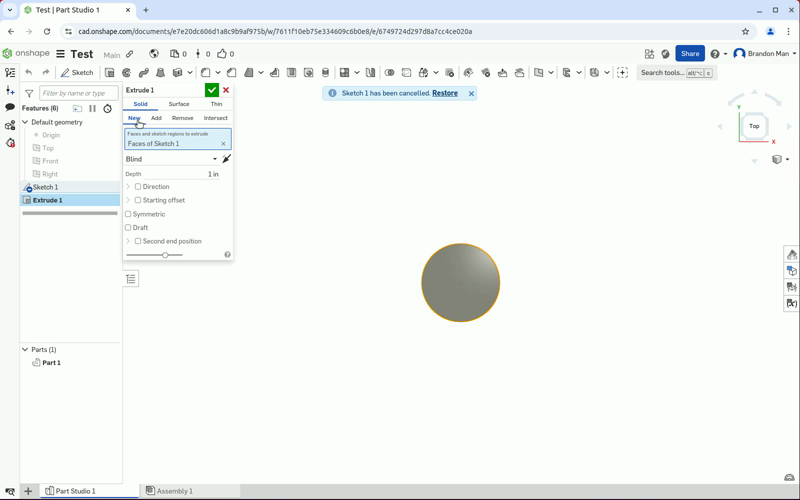
click(137, 120)
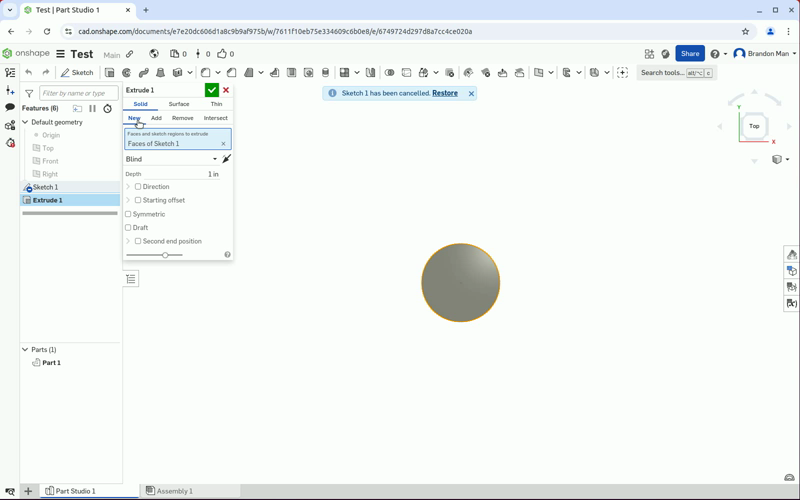
key(tab, 4)
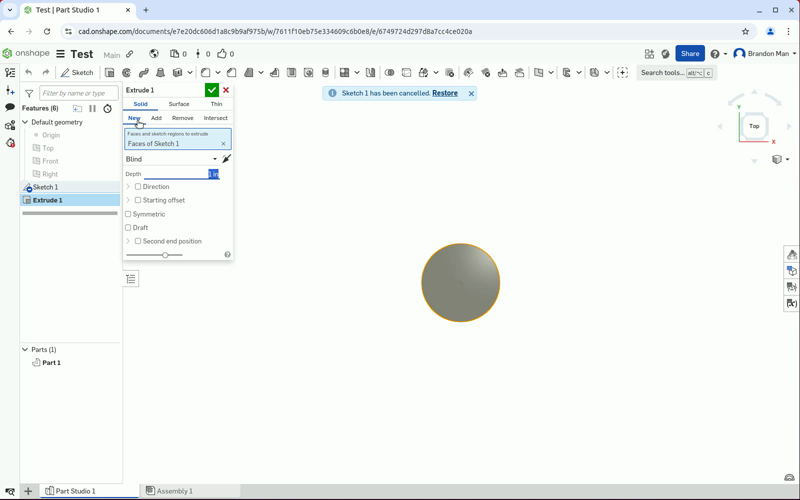
text(21.183)
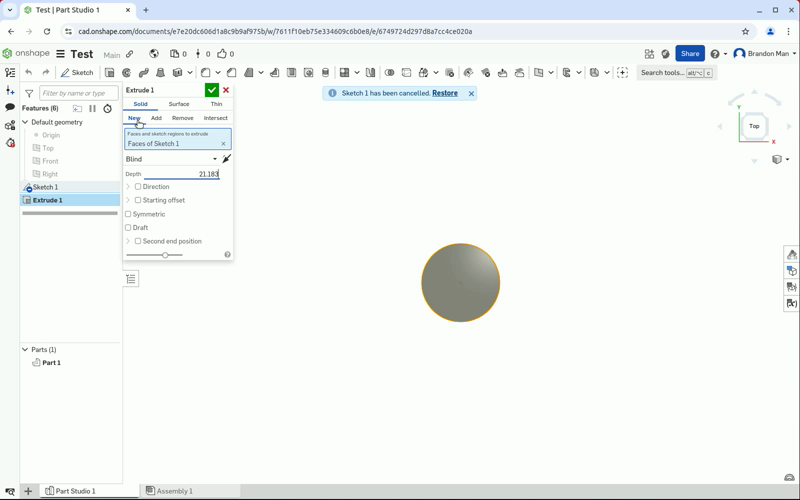
key(enter)
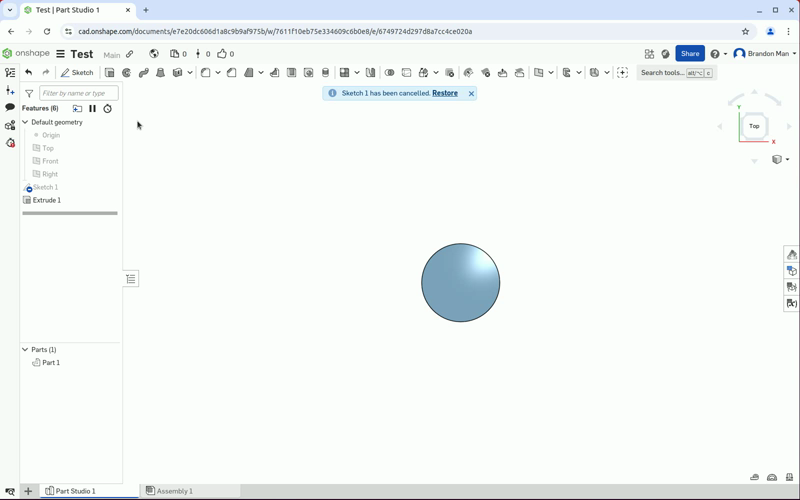
key(shift+h)
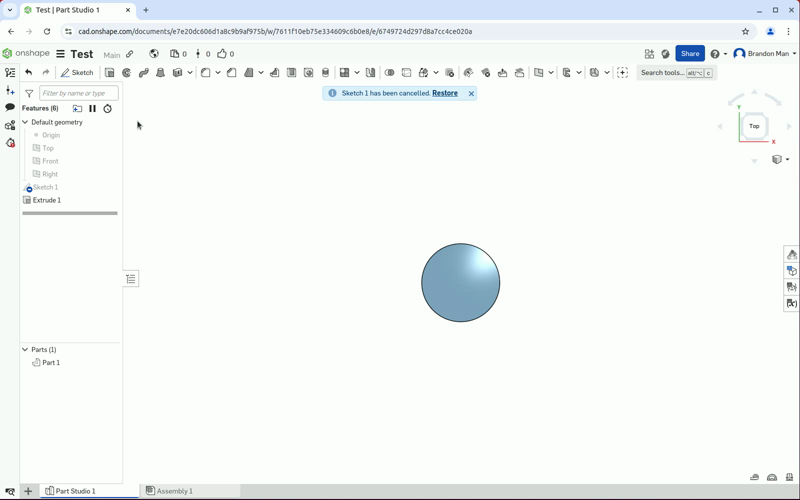
key(shift+h)
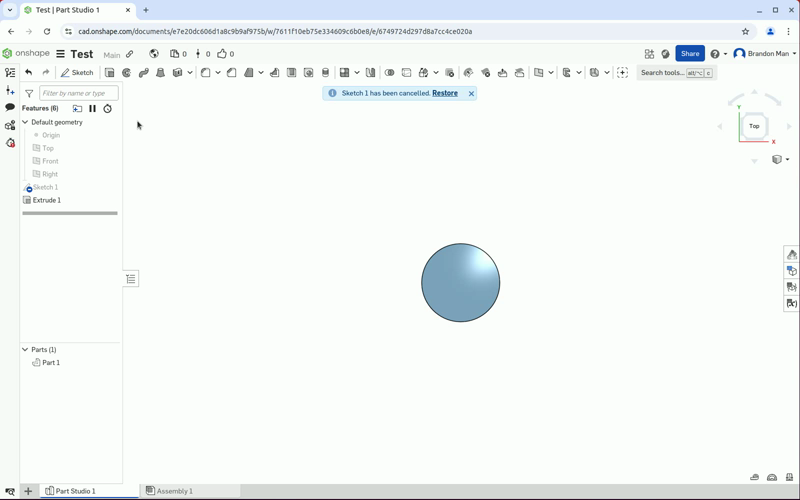
mouse_move(73, 189)
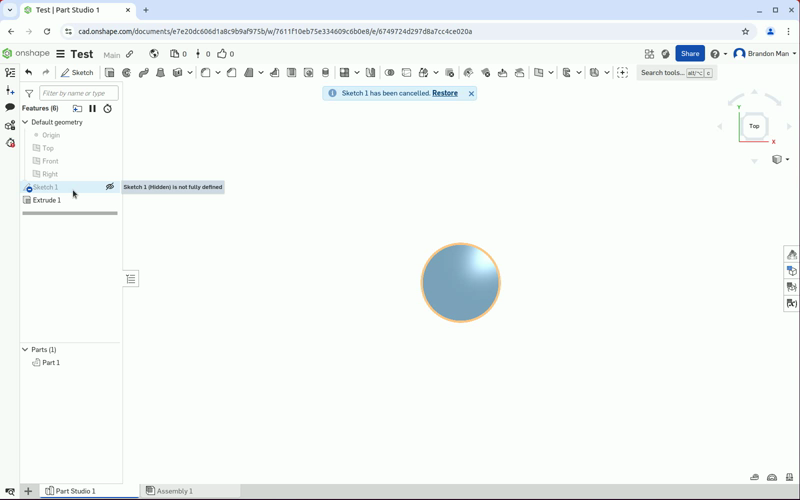
click(73, 189)
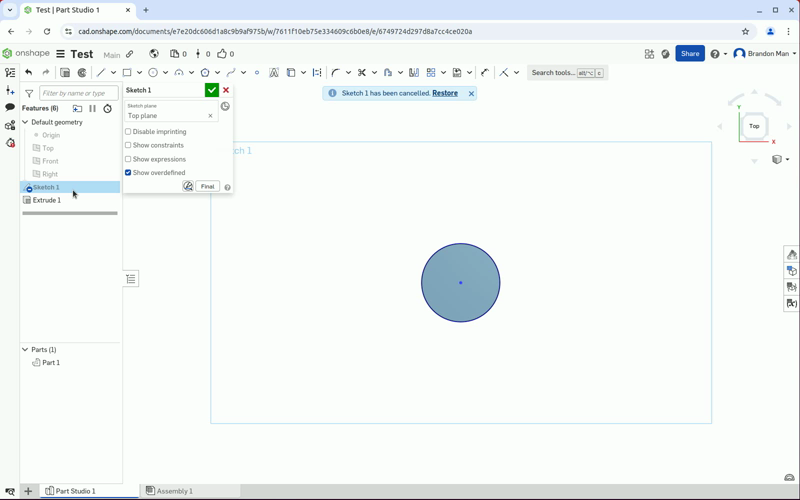
mouse_move(229, 92)
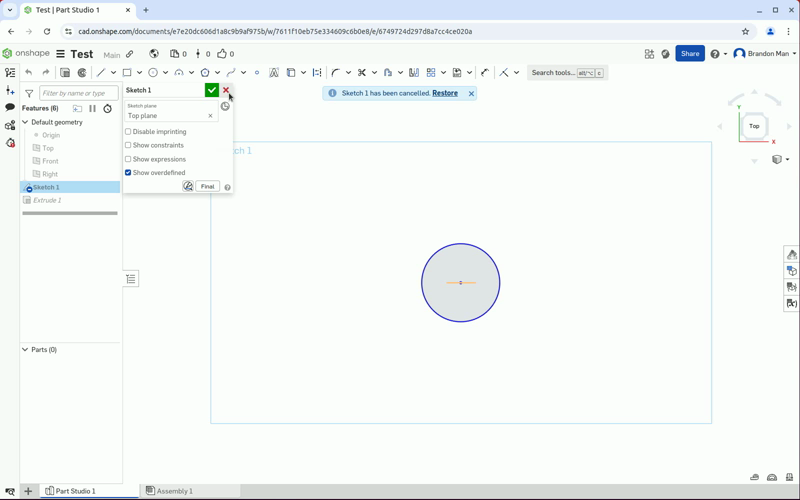
click(229, 92)
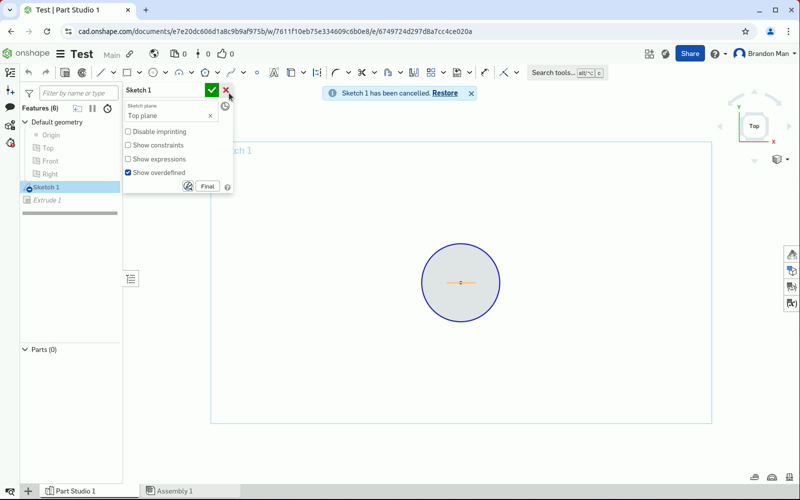
key(shift+s)
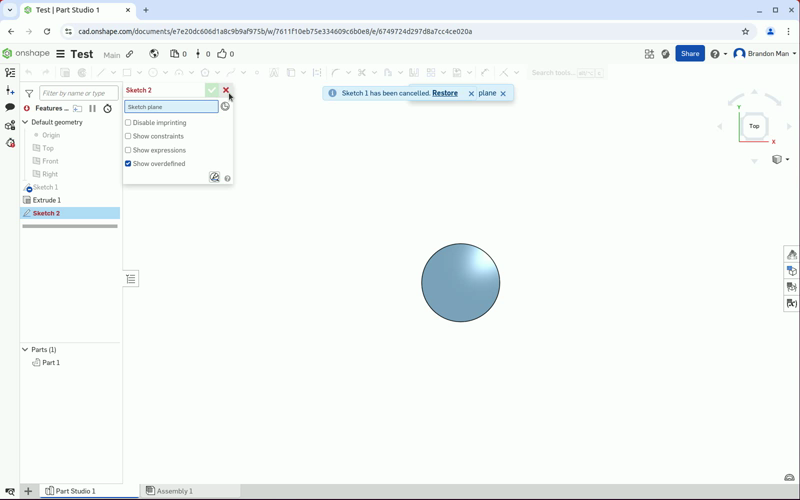
mouse_move(73, 150)
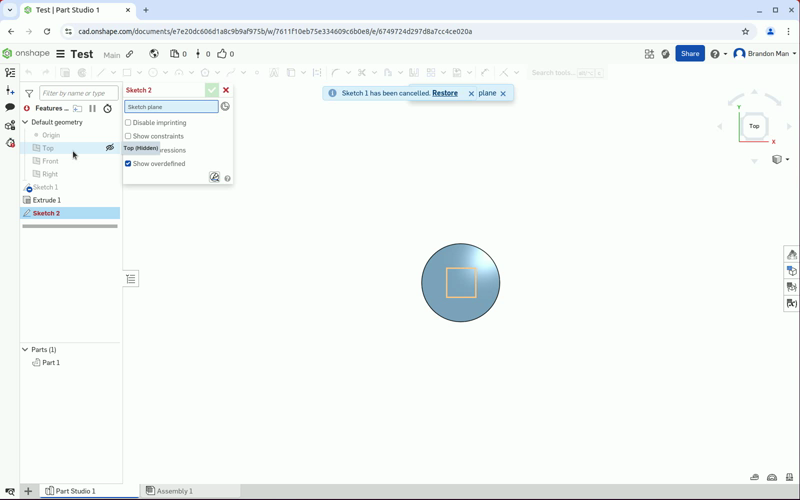
click(73, 150)
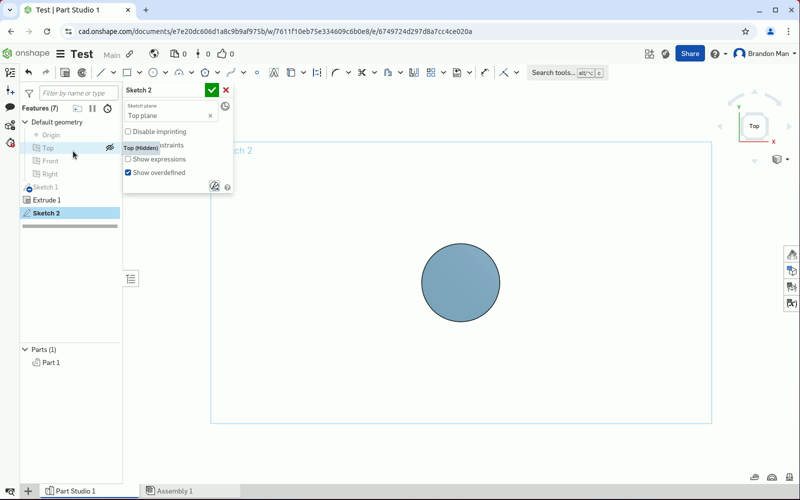
mouse_move(73, 352)
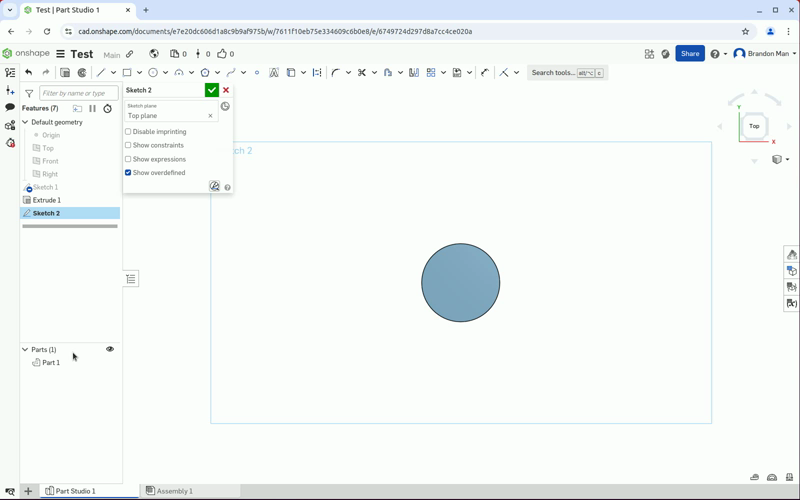
key(y)
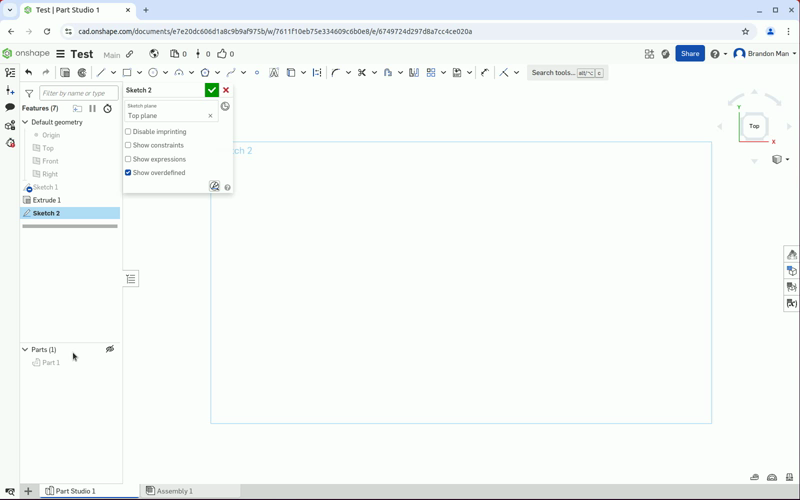
key(c)
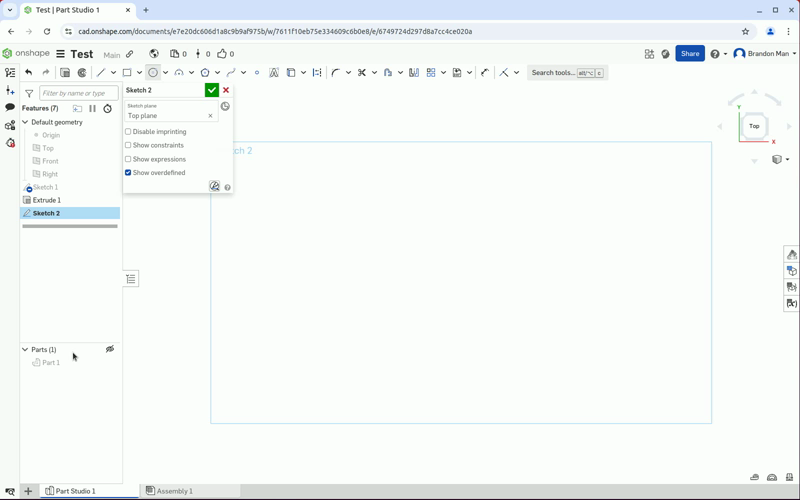
key_down(shift)
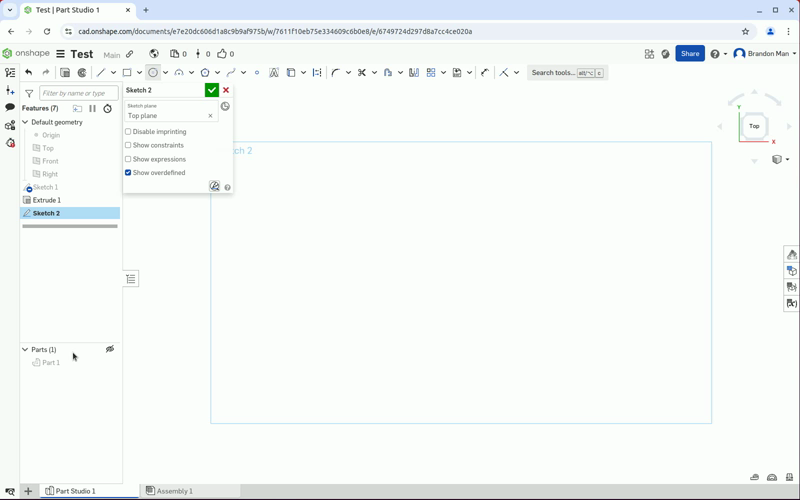
mouse_move(461, 282)
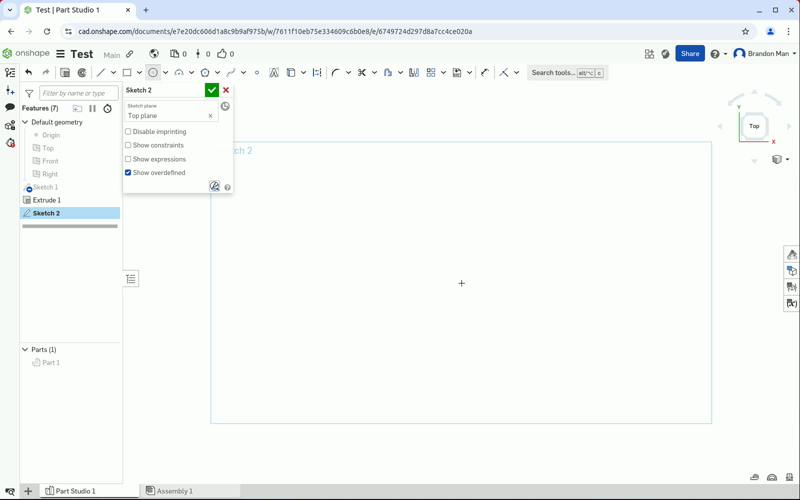
click(461, 282)
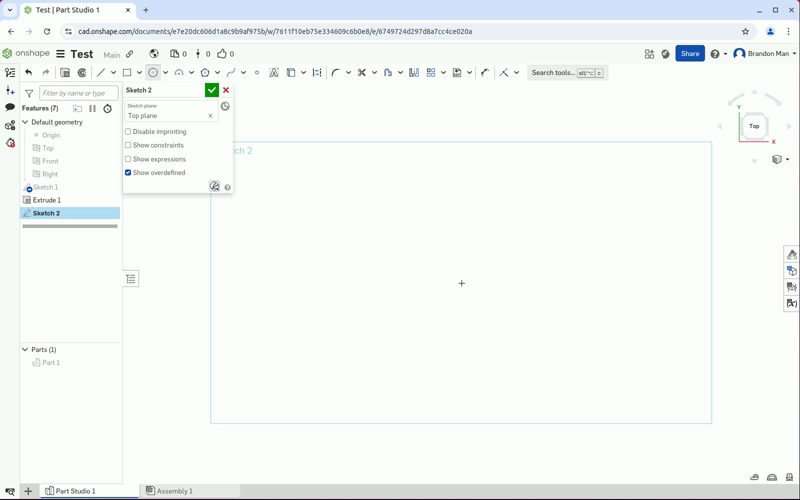
key_up(shift)
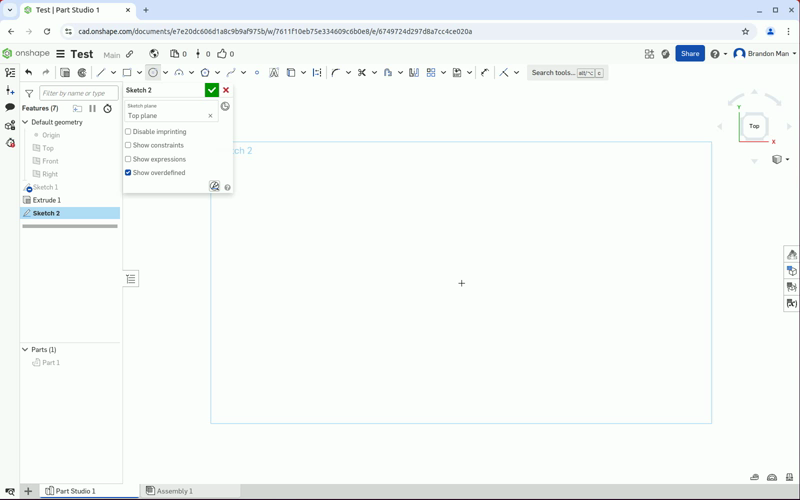
mouse_move(495, 282)
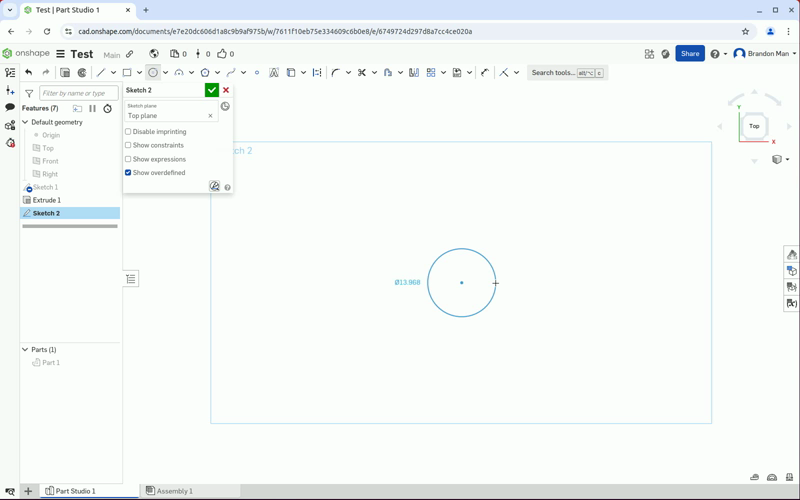
click(495, 282)
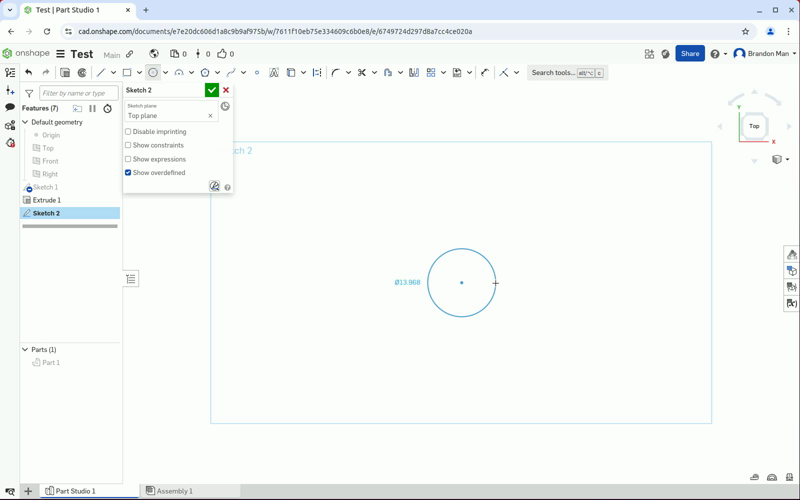
key(esc)
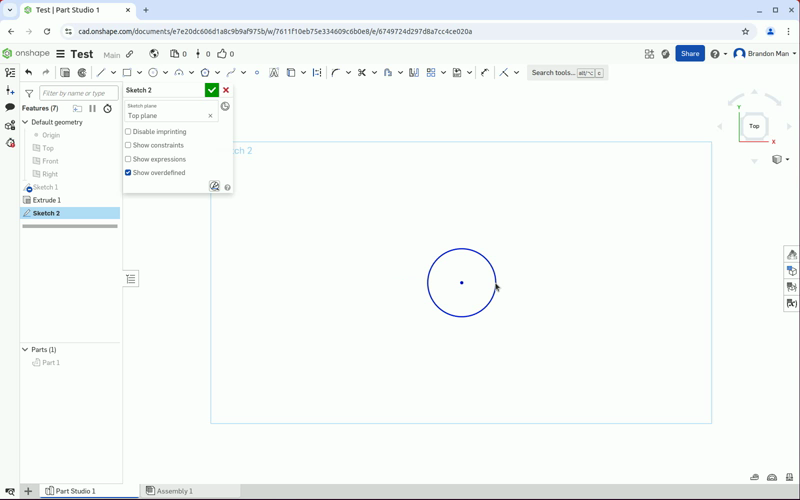
mouse_move(467, 277)
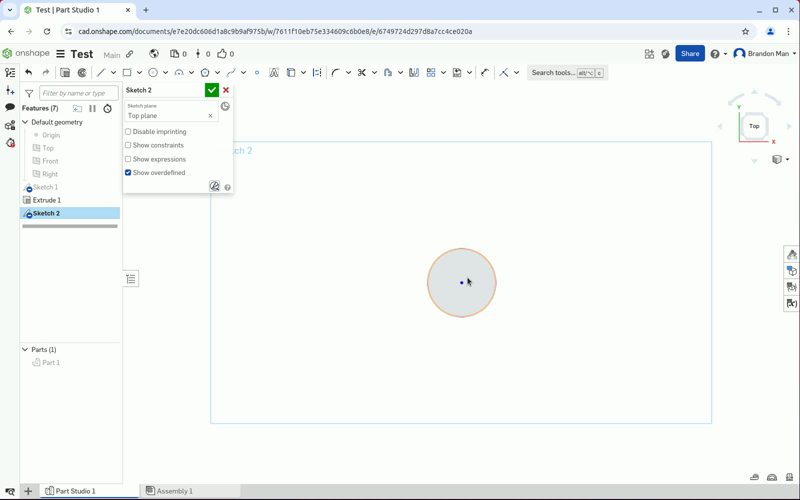
click(467, 277)
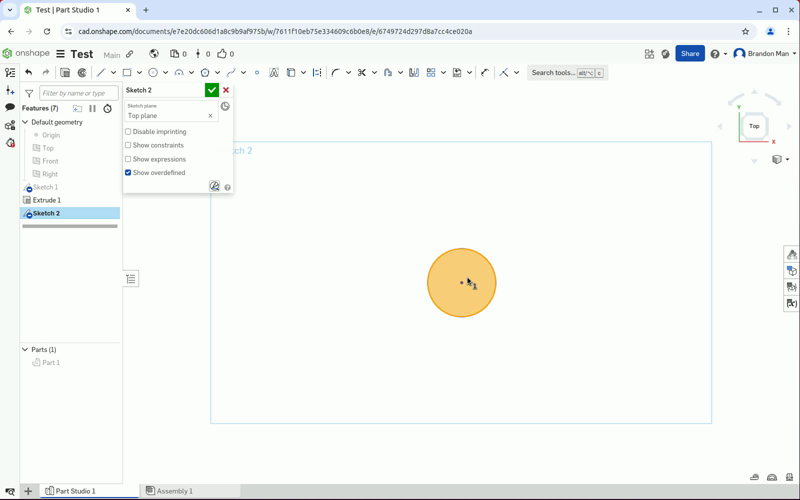
mouse_move(73, 352)
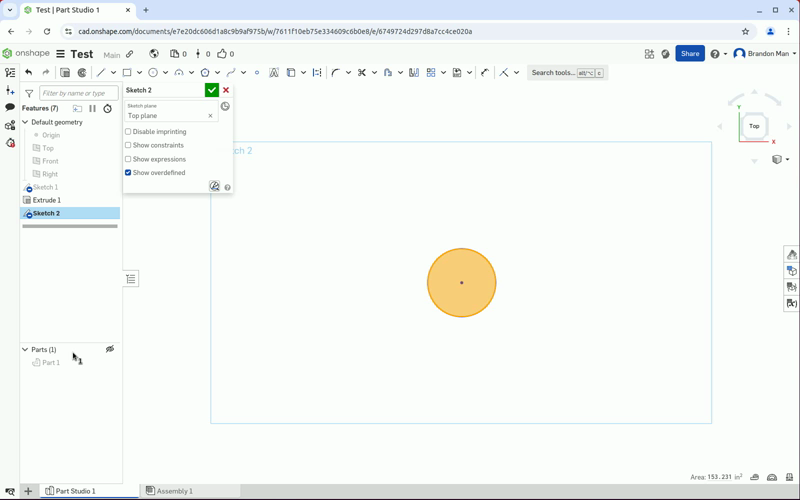
key(shift+y)
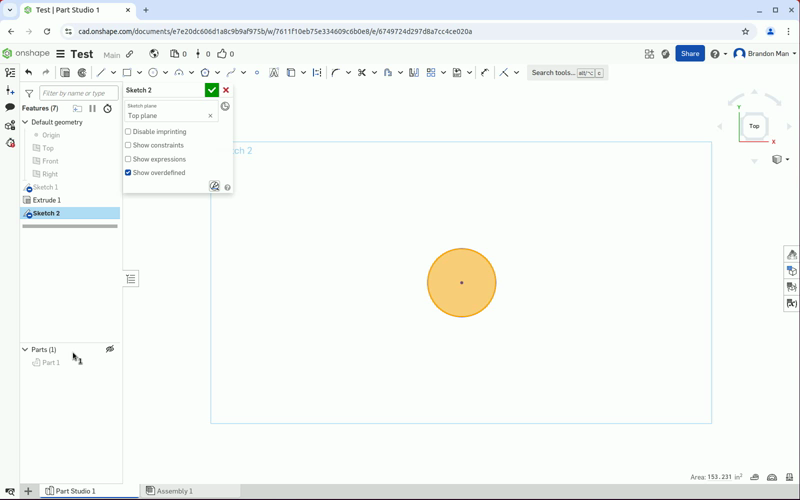
key(shift+e)
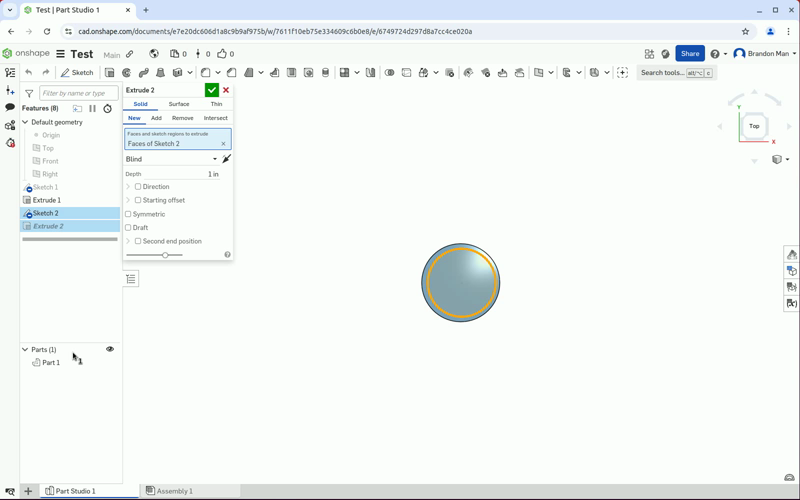
mouse_move(143, 106)
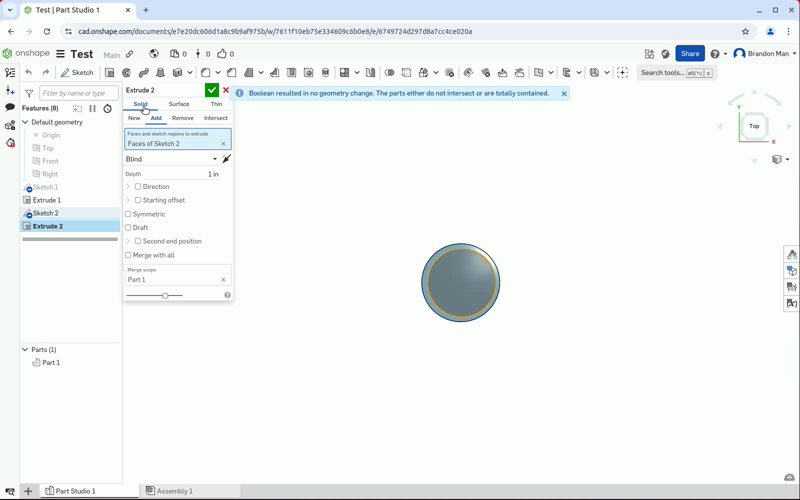
click(143, 106)
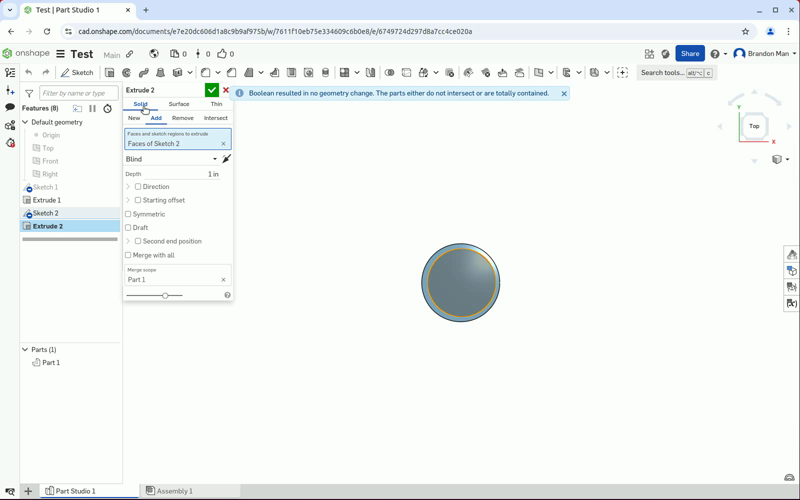
mouse_move(137, 120)
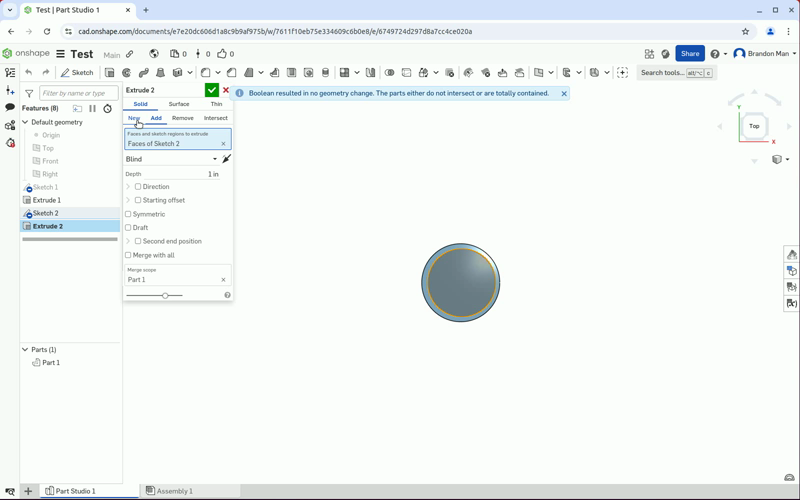
click(137, 120)
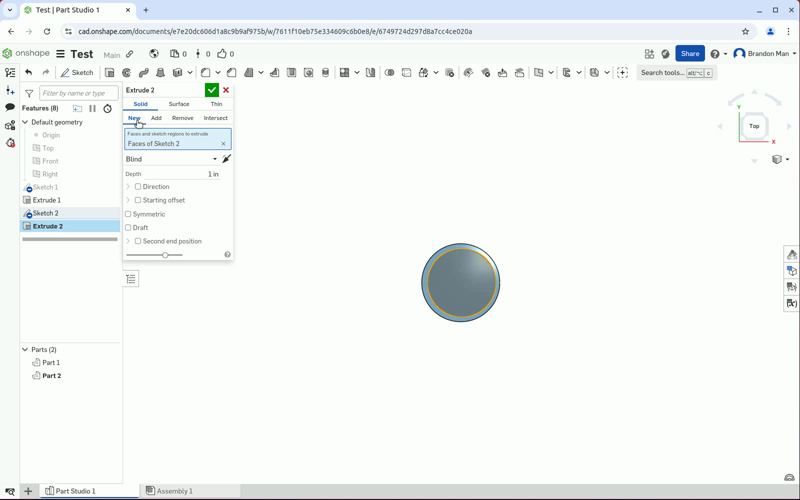
key(tab, 4)
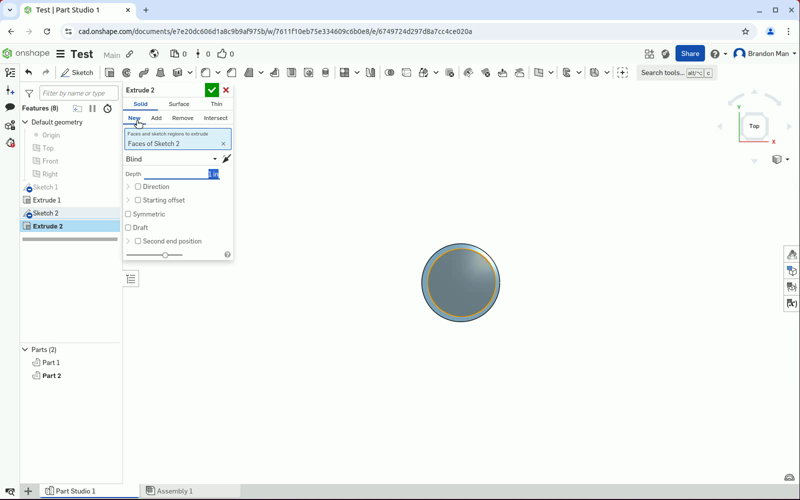
text(22.386)
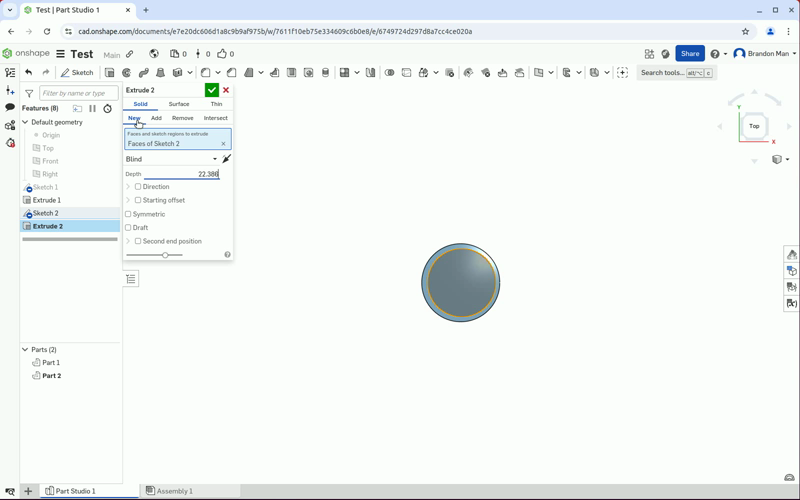
key(enter)
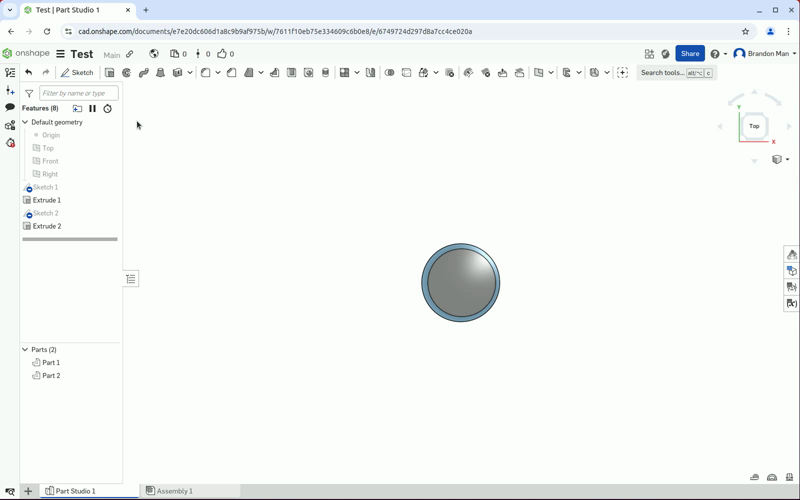
key(shift+h)
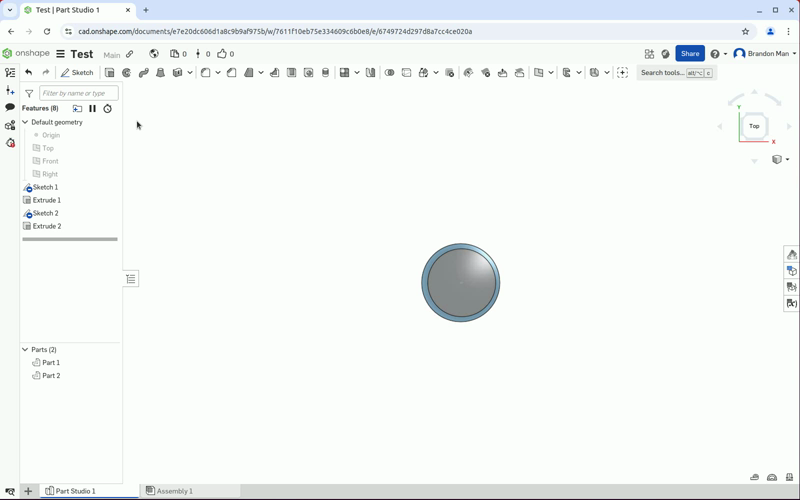
key(shift+h)
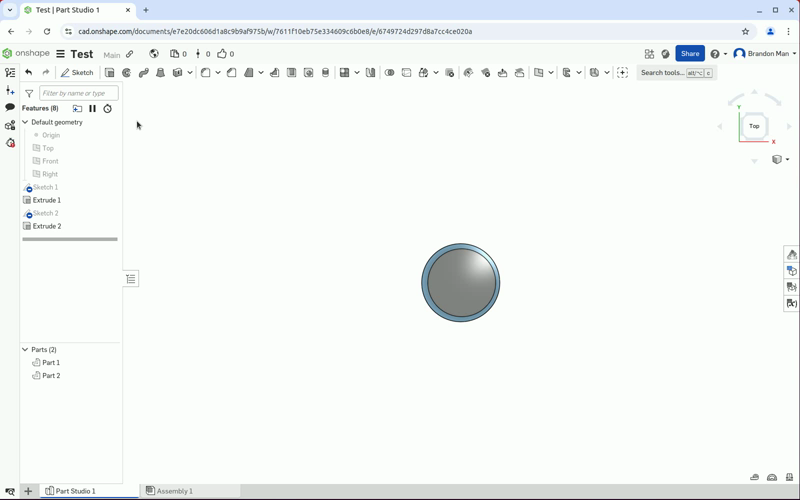
mouse_move(73, 189)
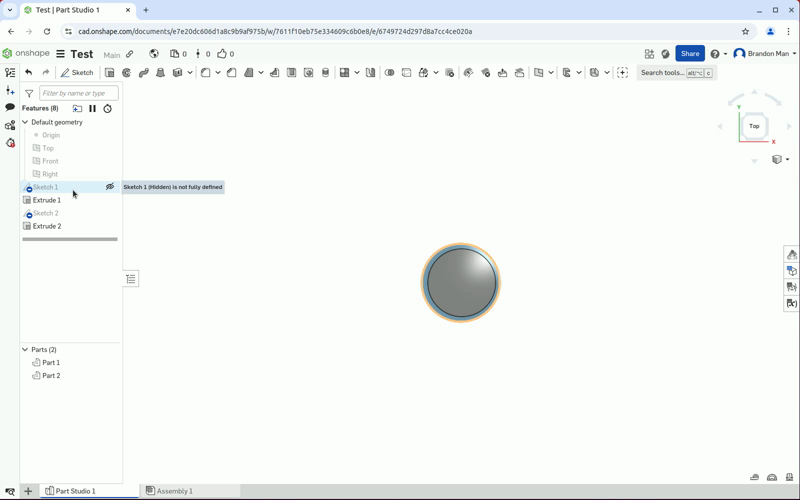
click(73, 189)
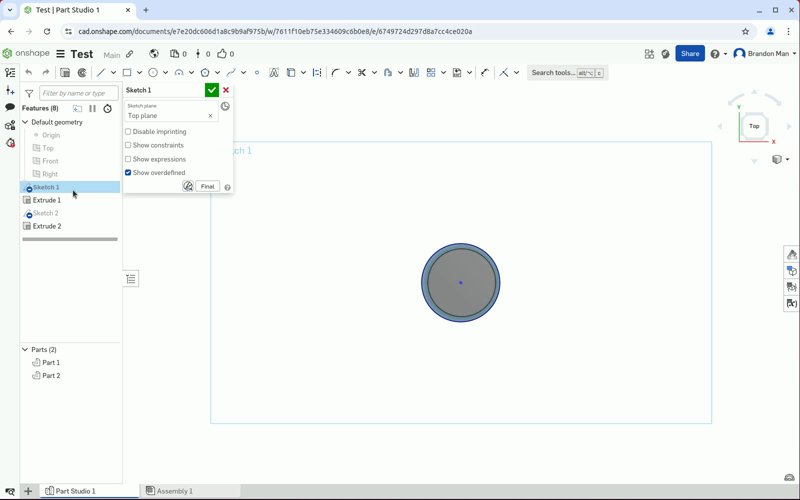
mouse_move(229, 92)
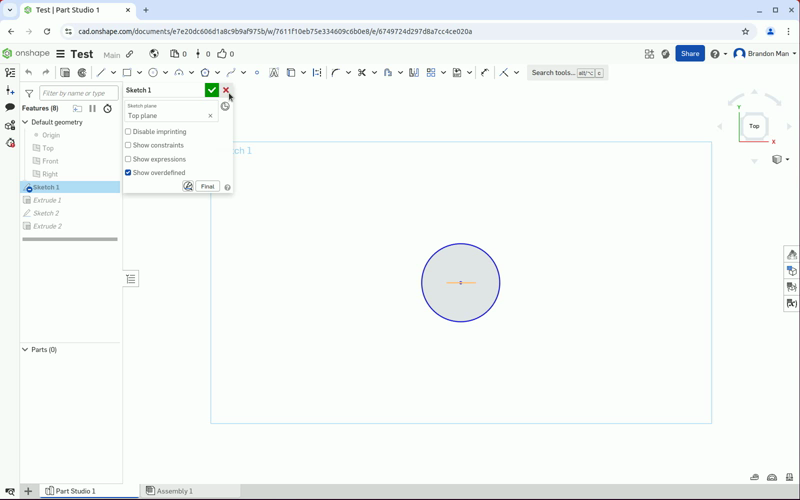
click(229, 92)
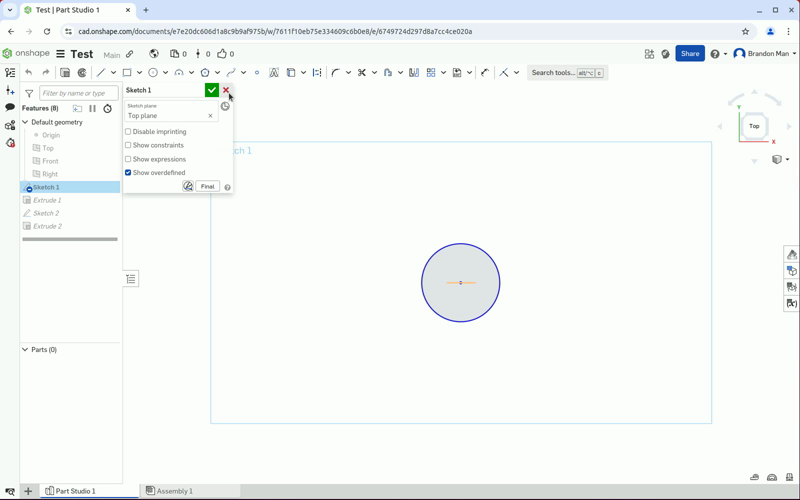
key(shift+s)
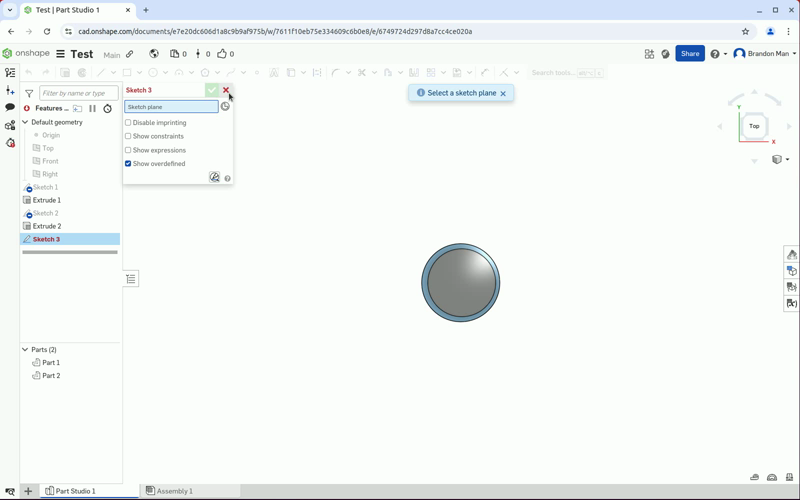
mouse_move(73, 150)
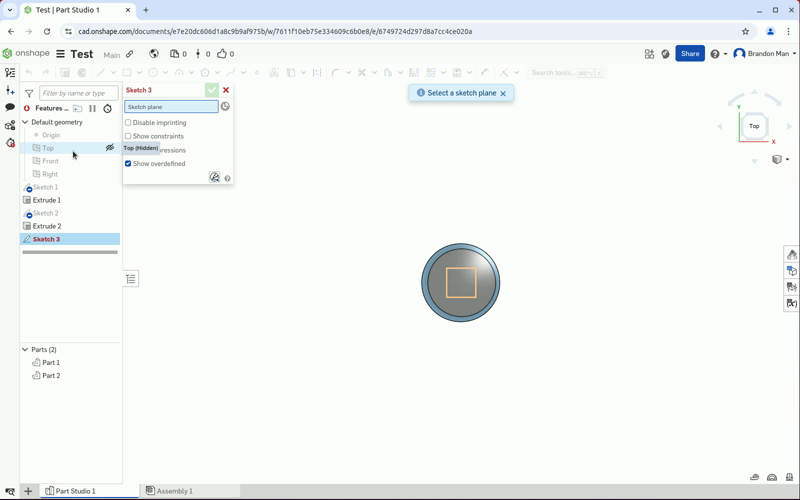
click(73, 150)
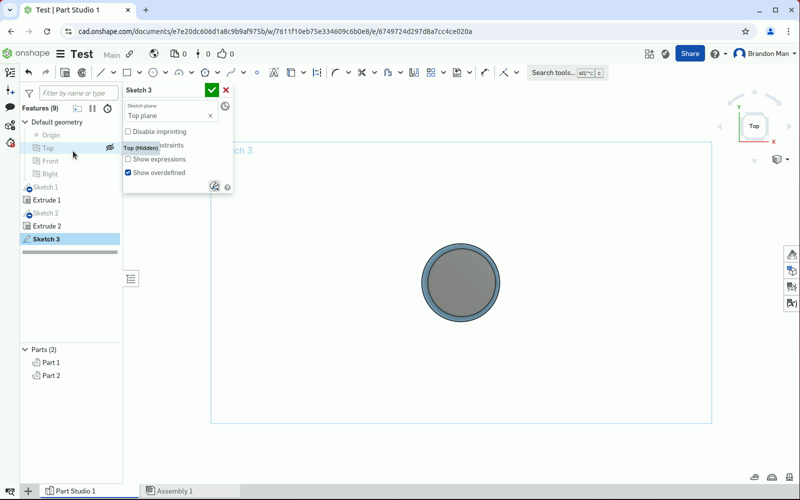
mouse_move(73, 352)
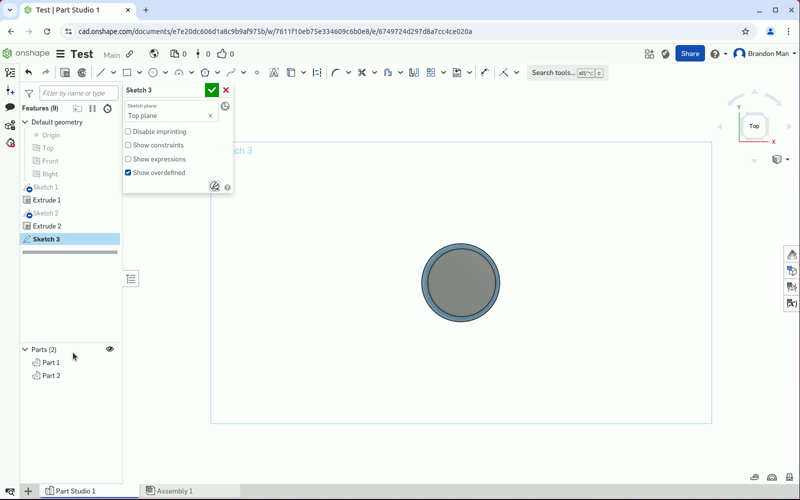
key(y)
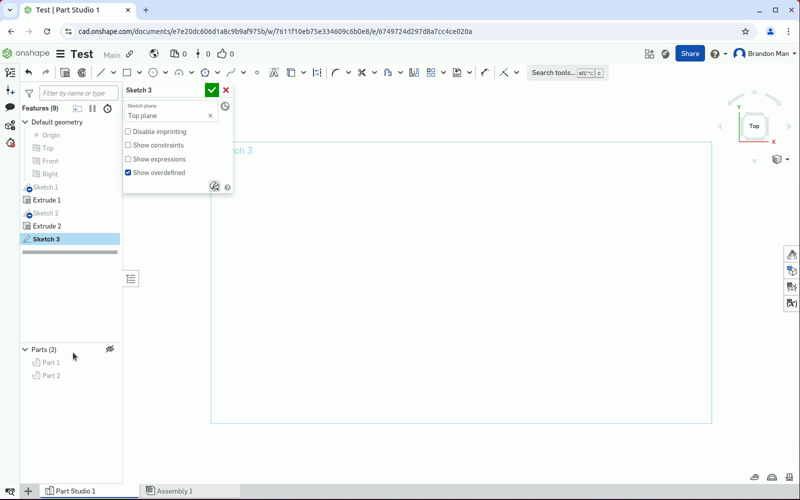
key(c)
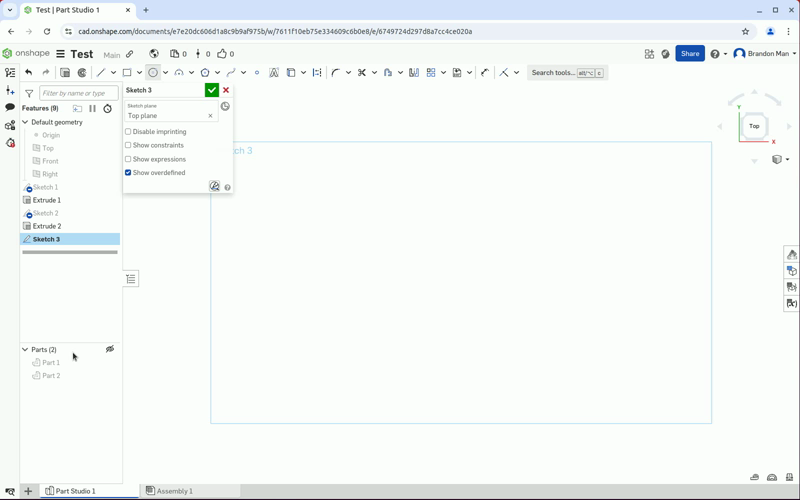
key_down(shift)
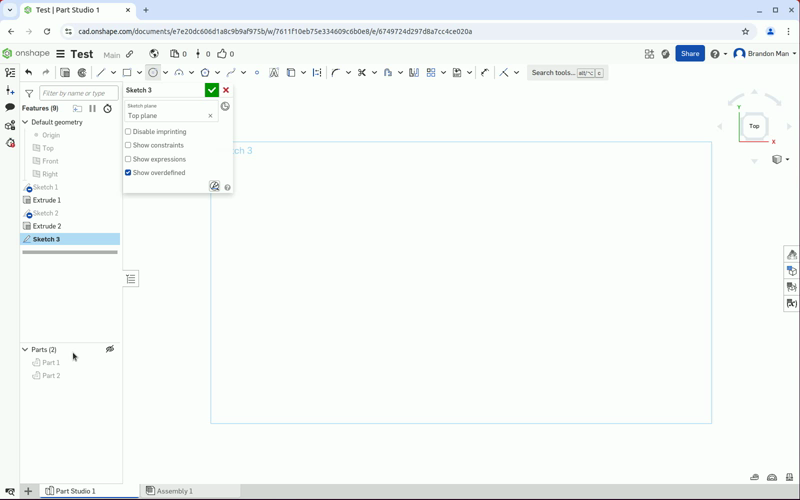
mouse_move(461, 282)
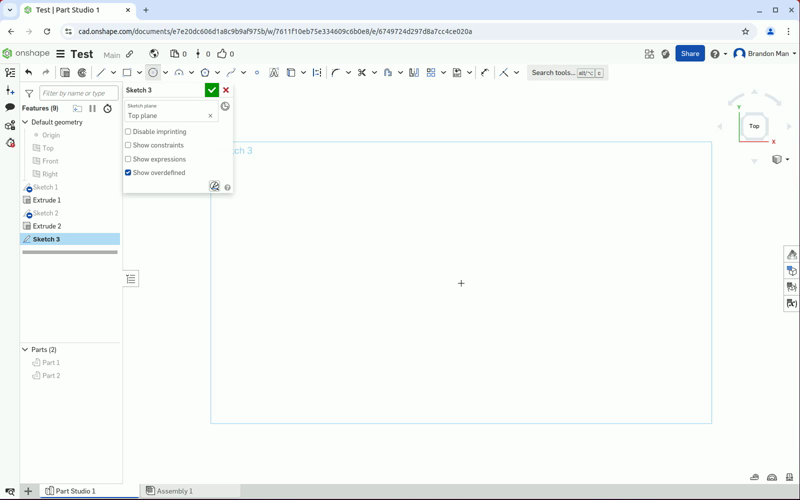
click(461, 282)
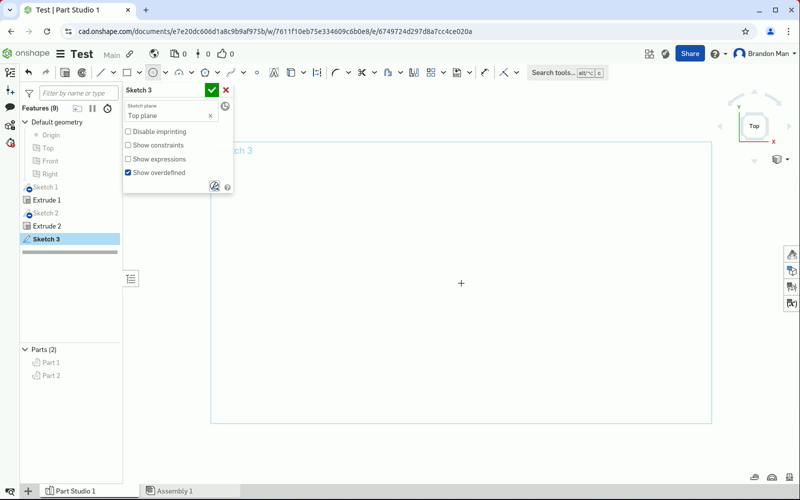
key_up(shift)
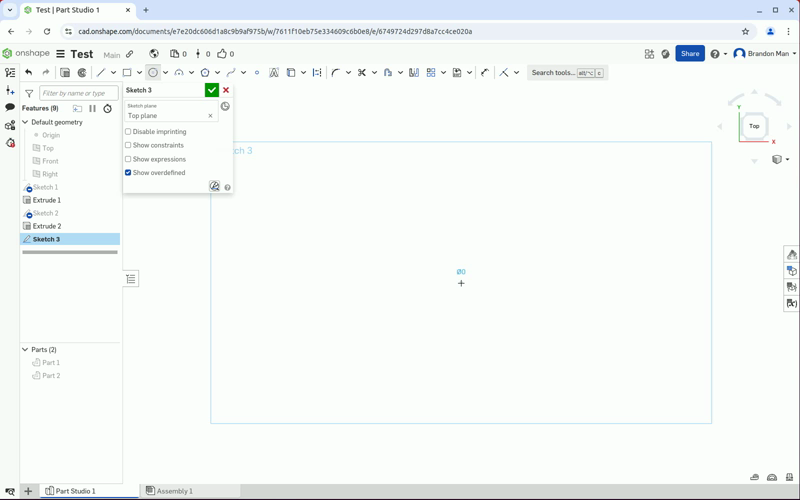
mouse_move(490, 282)
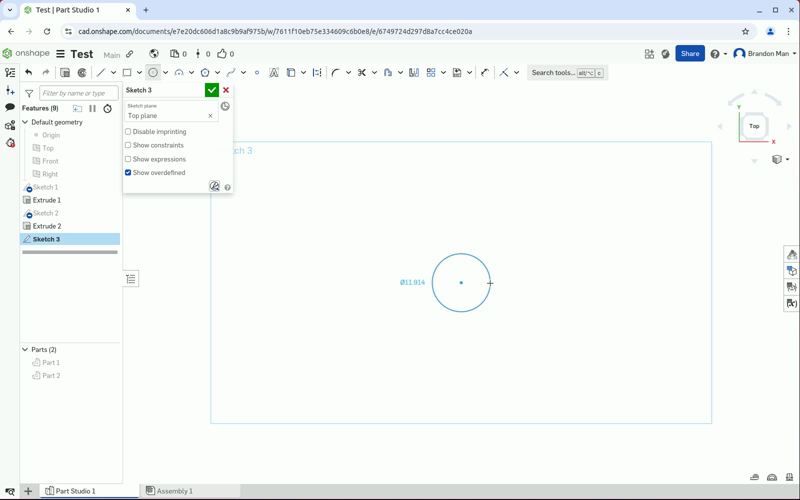
click(490, 282)
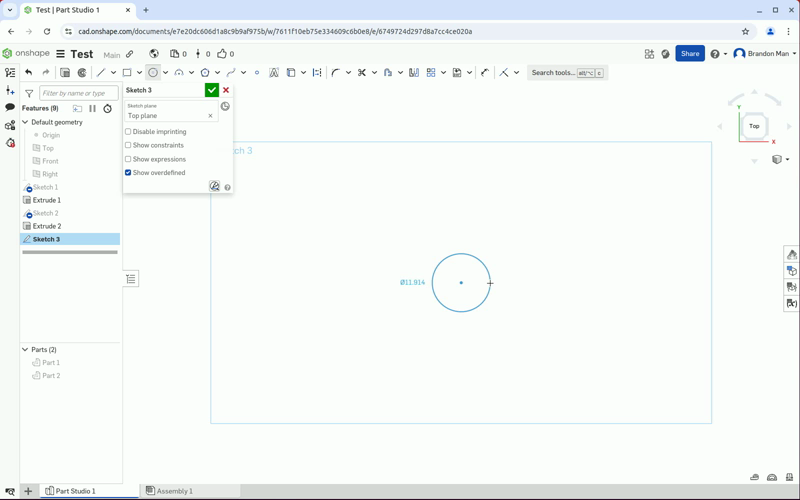
key(esc)
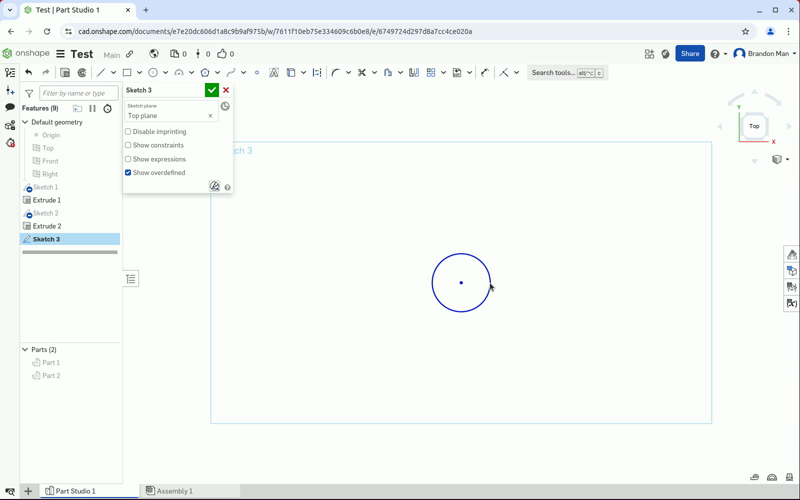
mouse_move(473, 296)
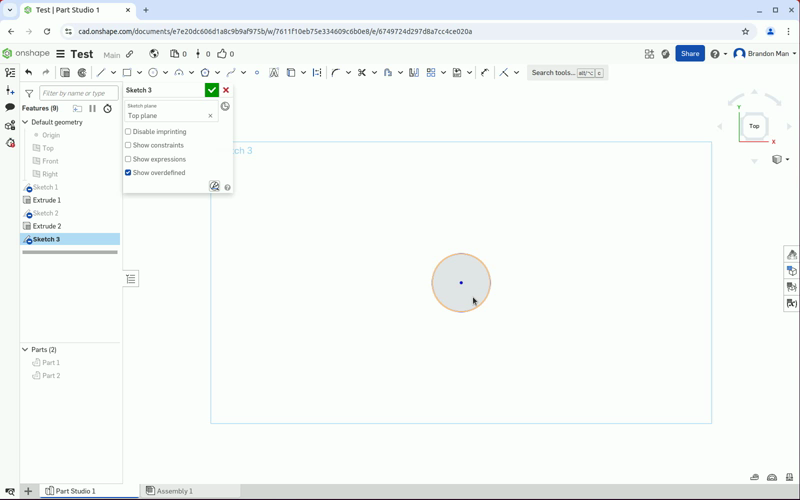
click(473, 296)
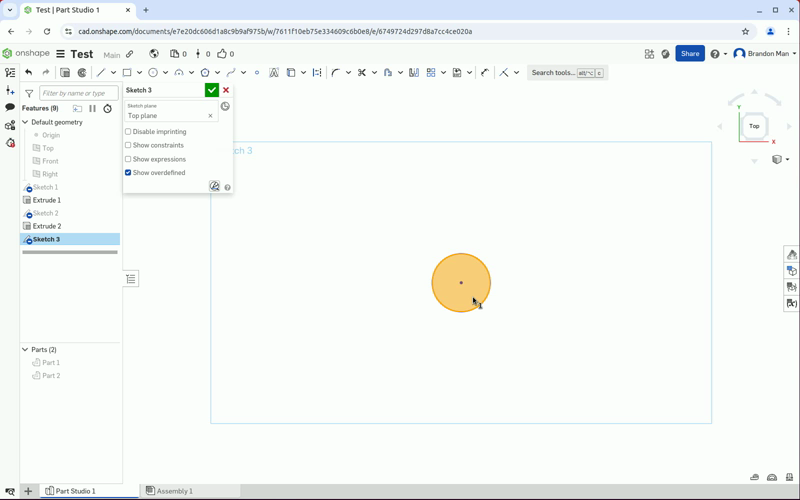
mouse_move(73, 352)
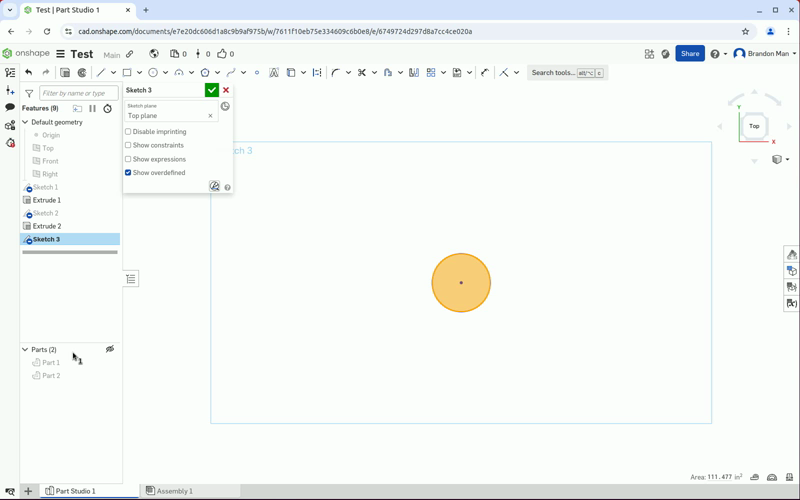
key(shift+y)
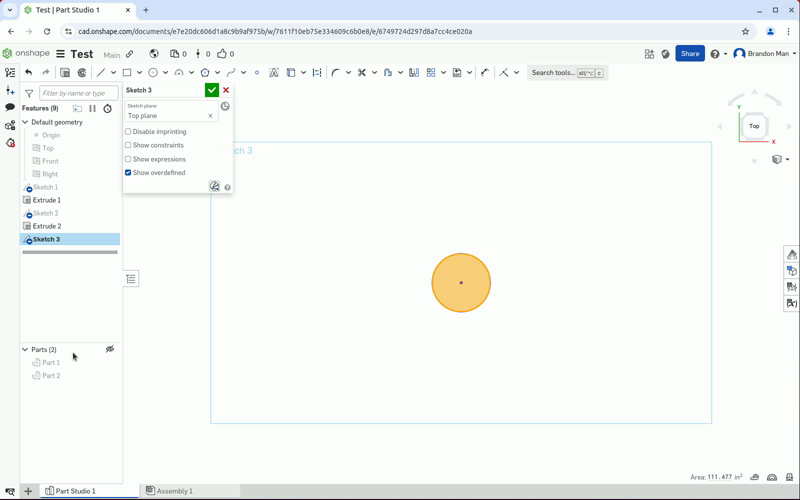
key(shift+e)
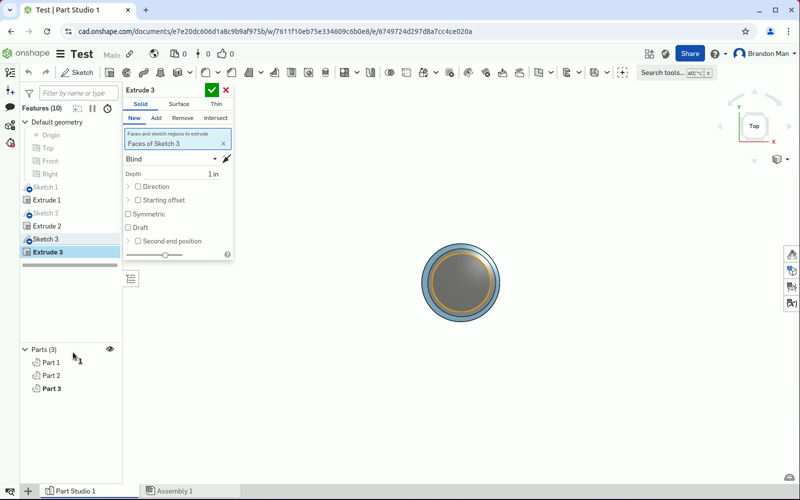
mouse_move(143, 106)
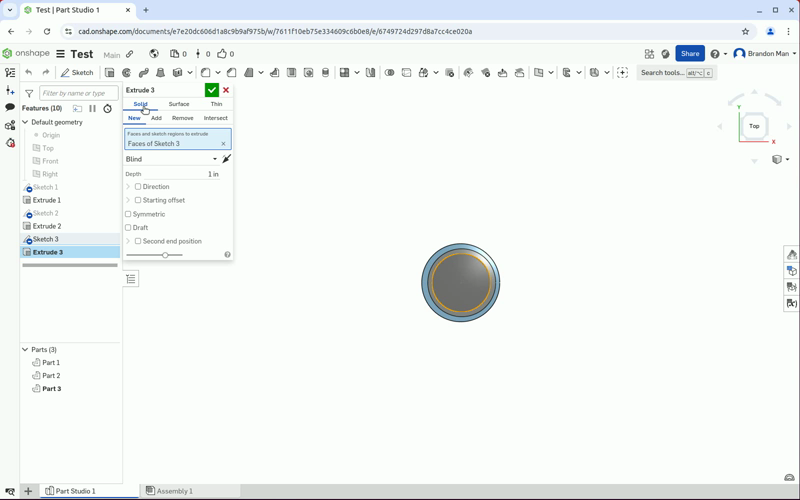
click(143, 106)
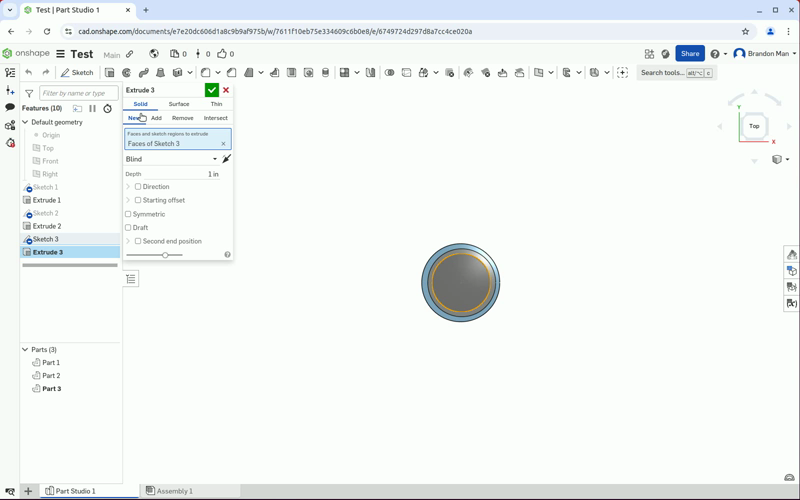
mouse_move(137, 120)
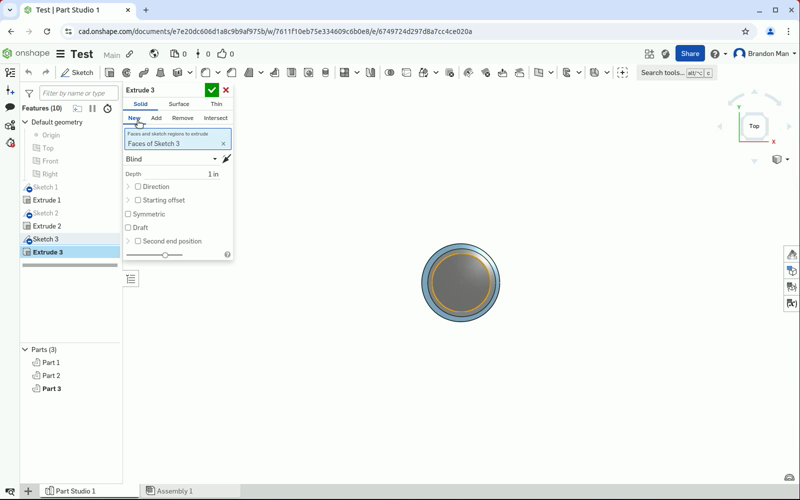
click(137, 120)
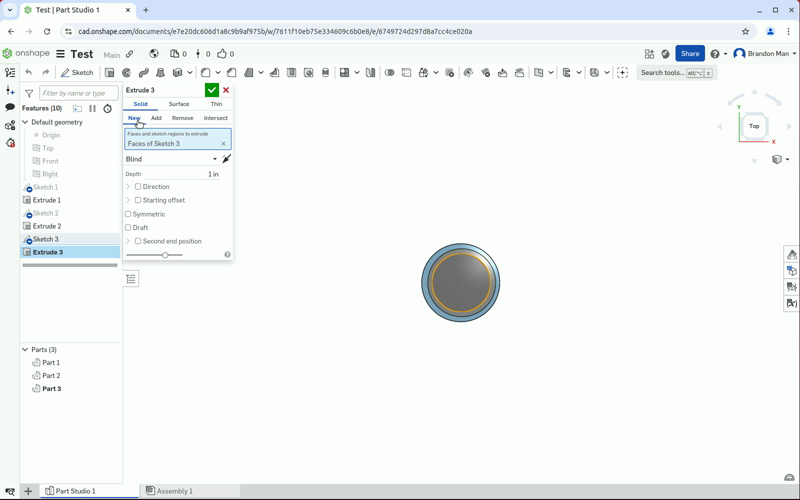
key(tab, 4)
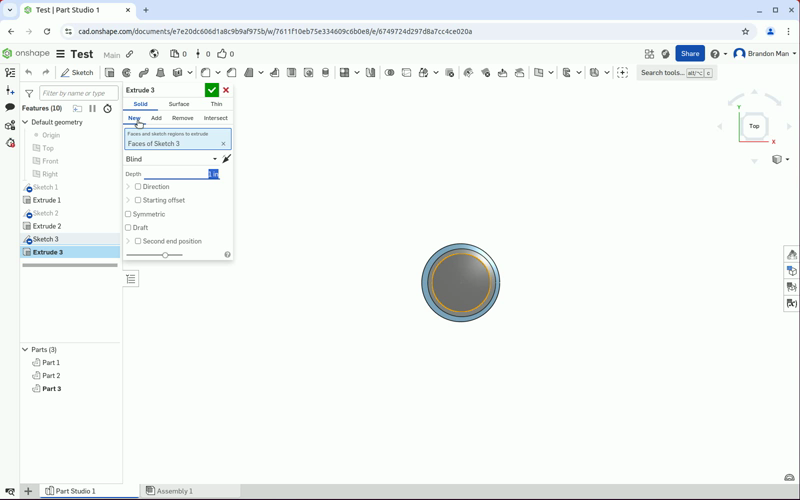
text(23.108)
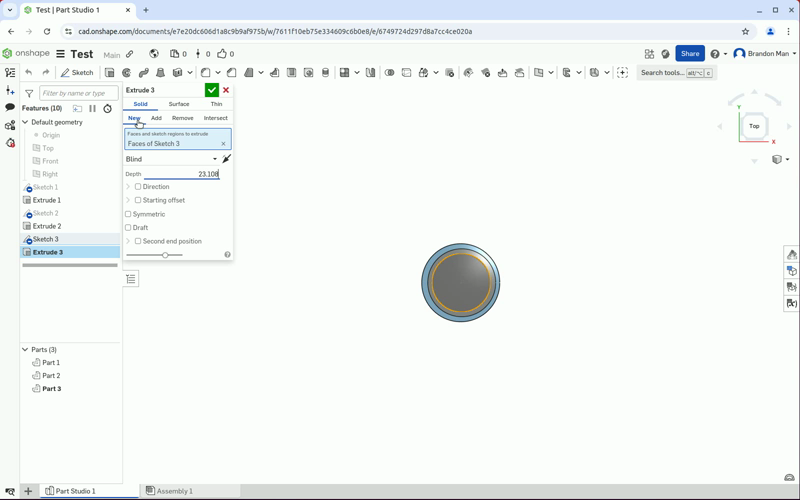
key(enter)
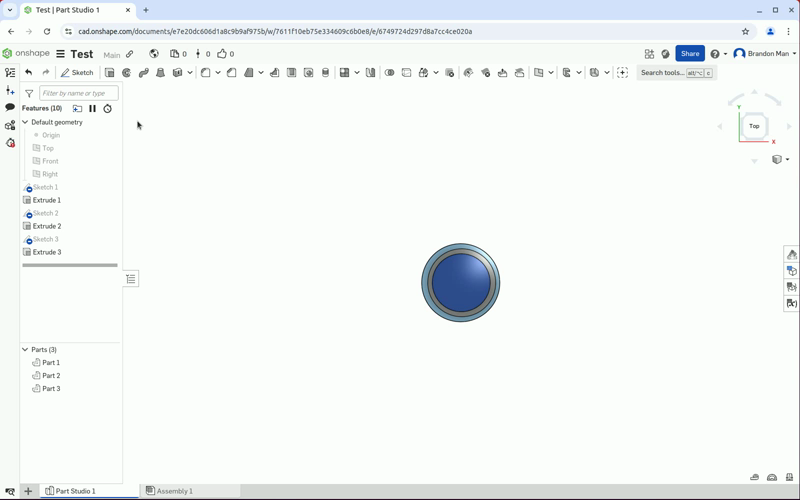
key(shift+h)
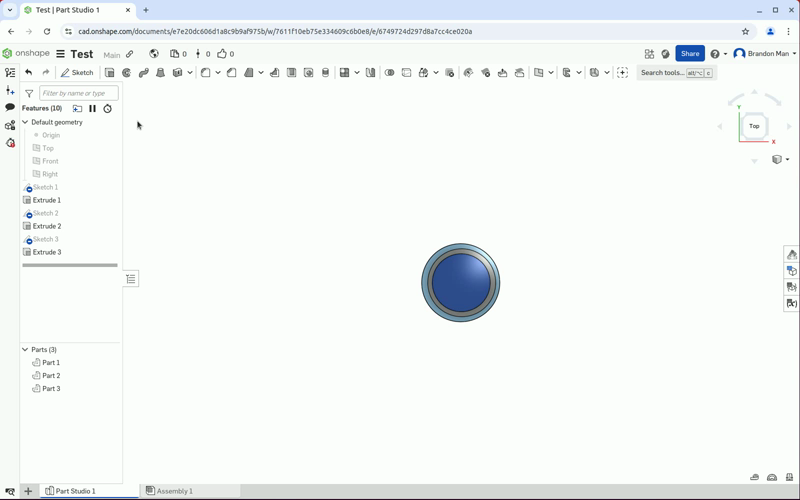
key(shift+h)
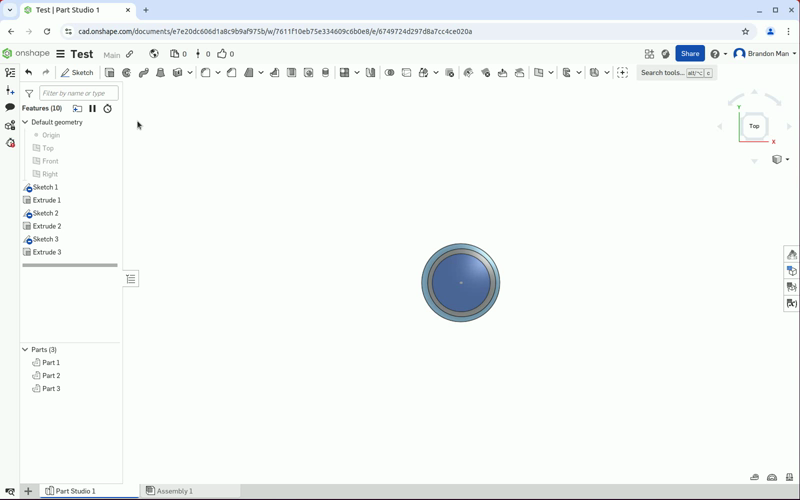
key(shift+7)
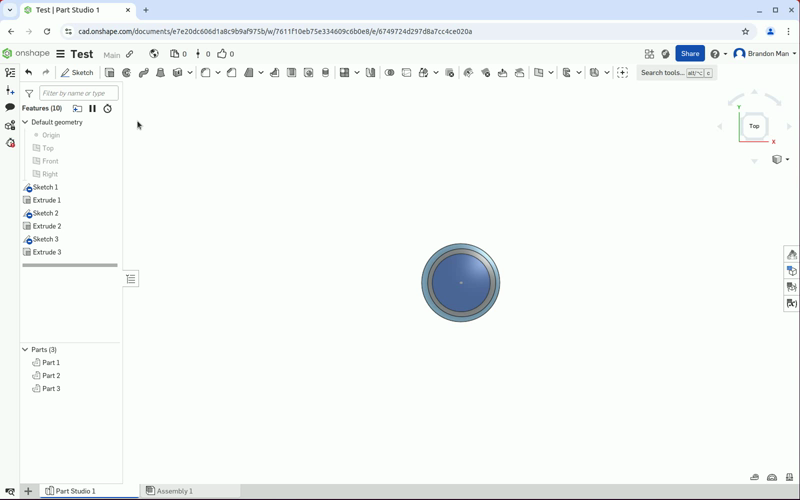
key(up, 3)
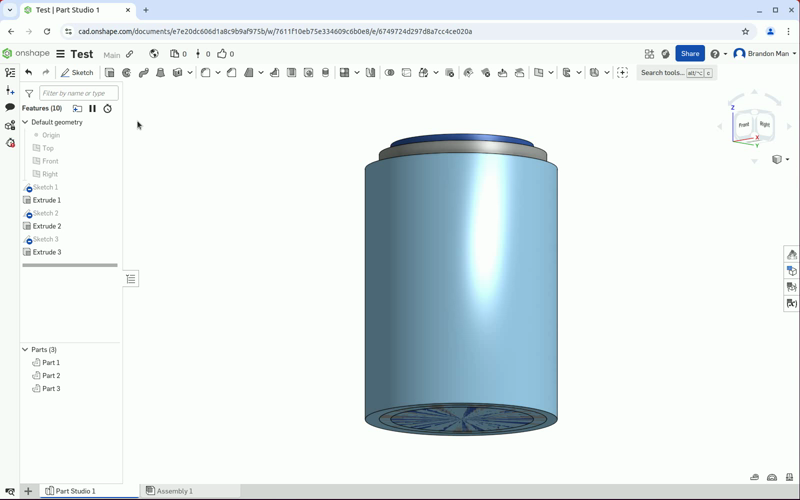
key(left, 3)
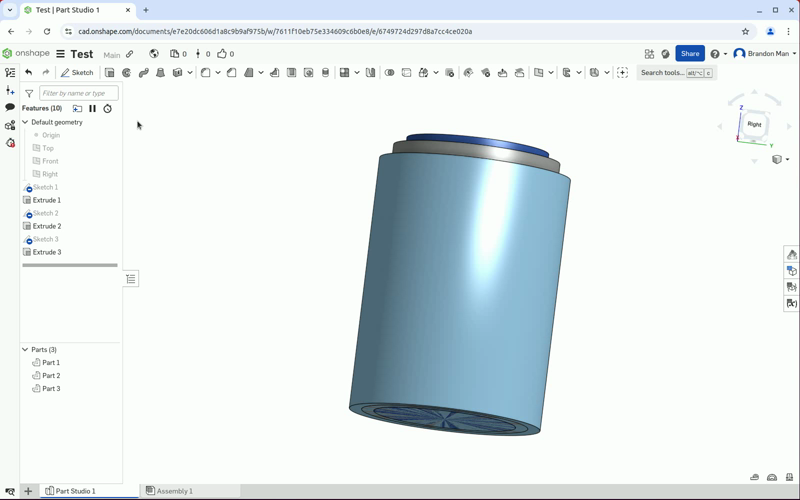
key(right, 3)
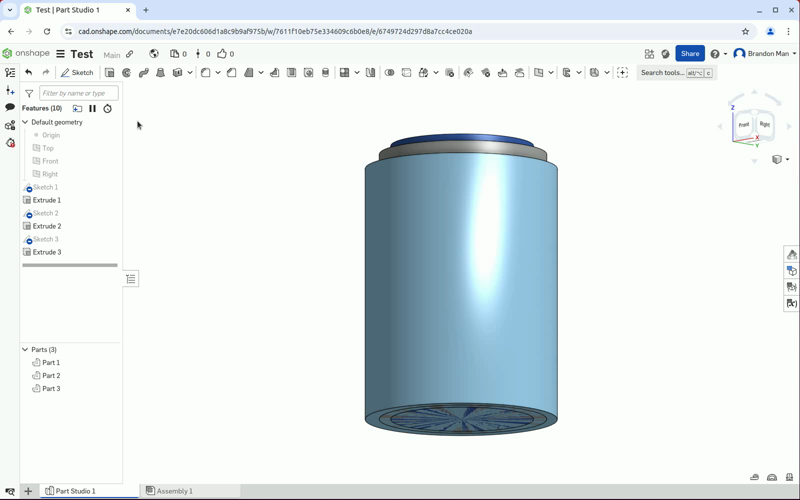
key(down, 3)
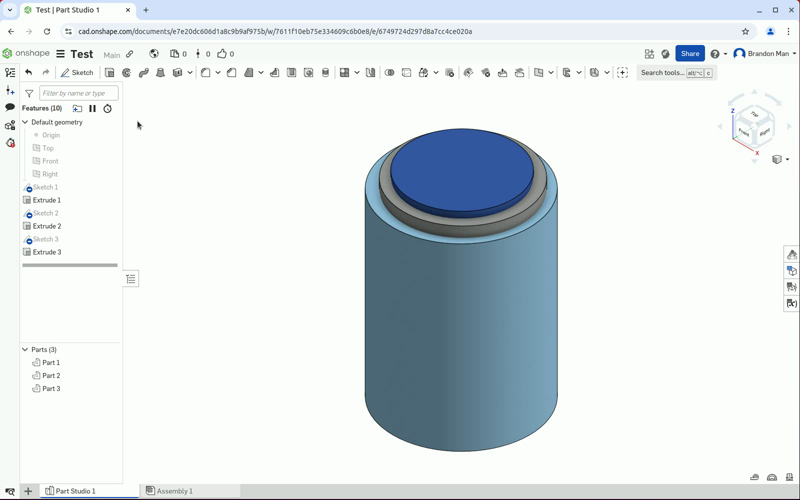
mouse_move(73, 189)
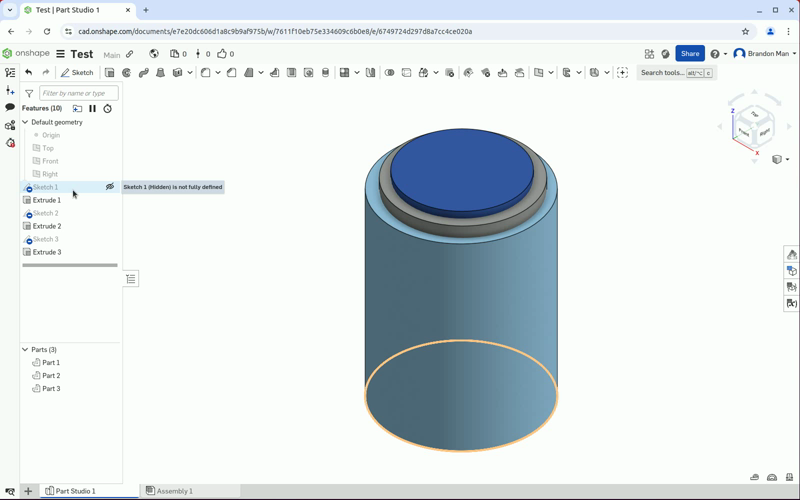
click(73, 189)